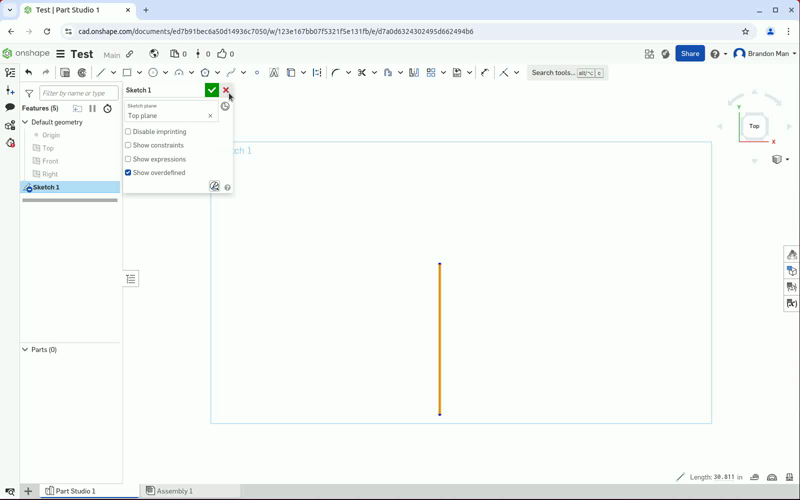
key(shift+h)
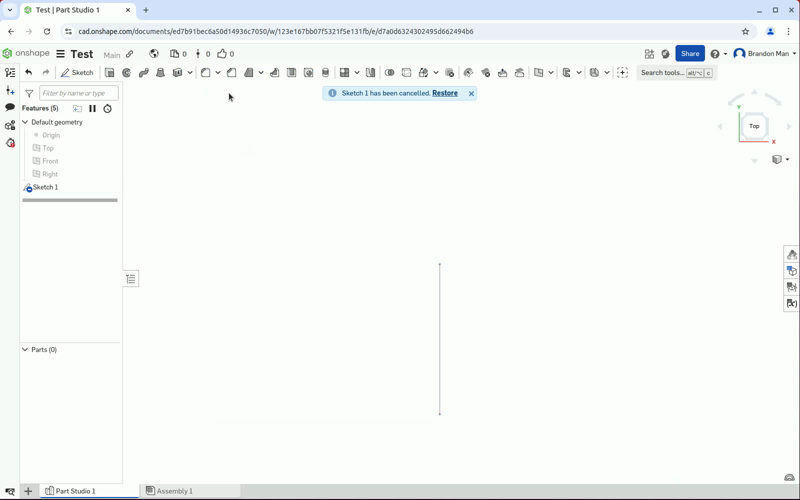
key(shift+s)
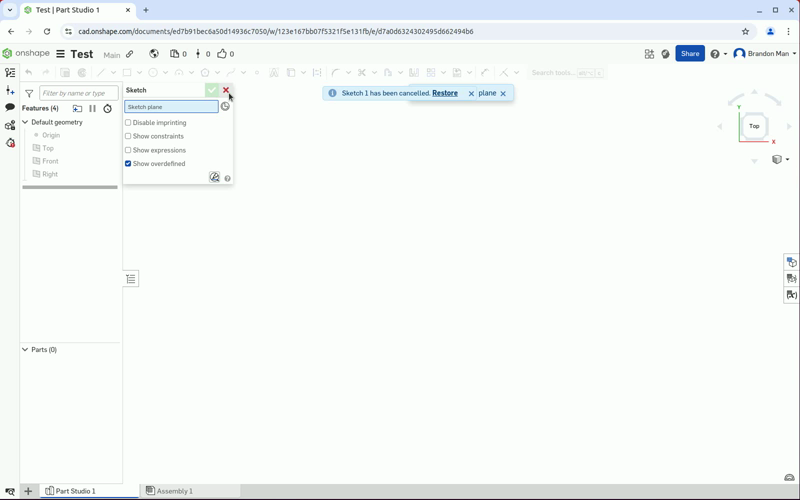
mouse_move(73, 150)
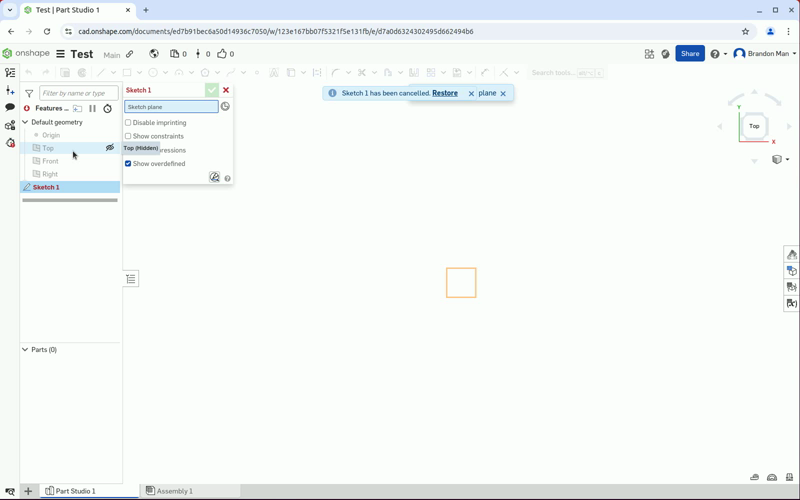
click(73, 150)
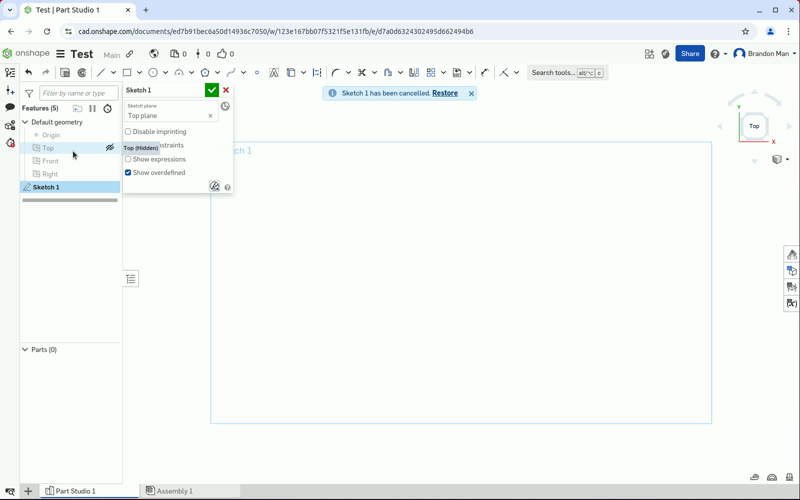
mouse_move(73, 352)
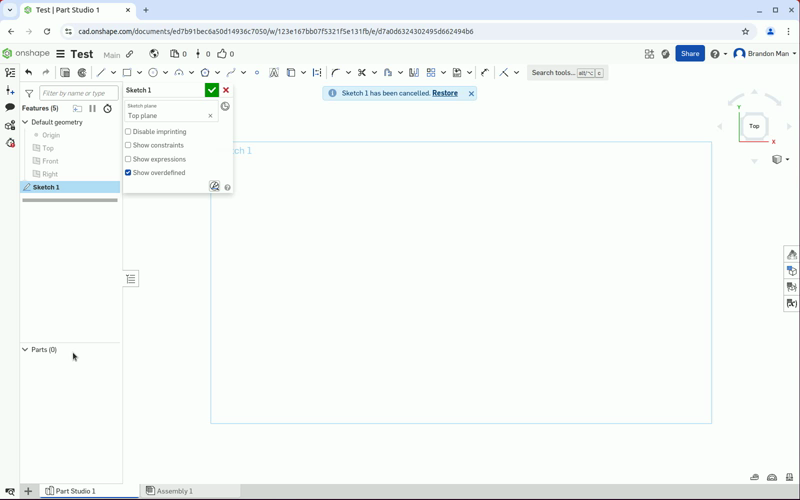
key(y)
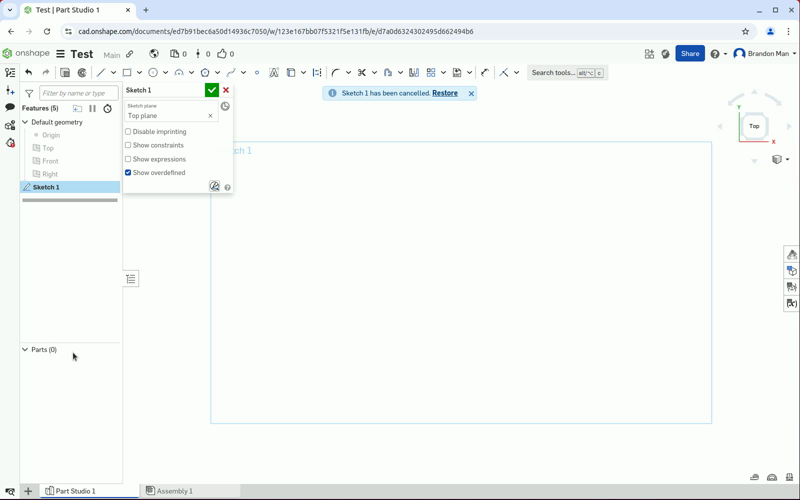
key(l)
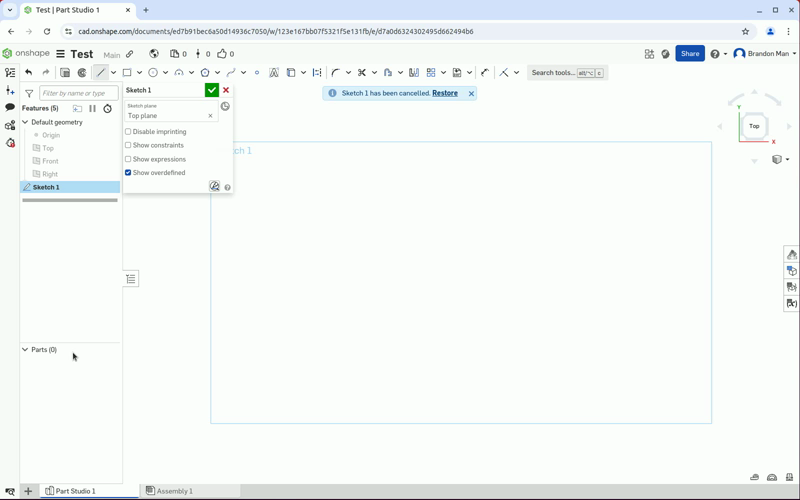
key_down(shift)
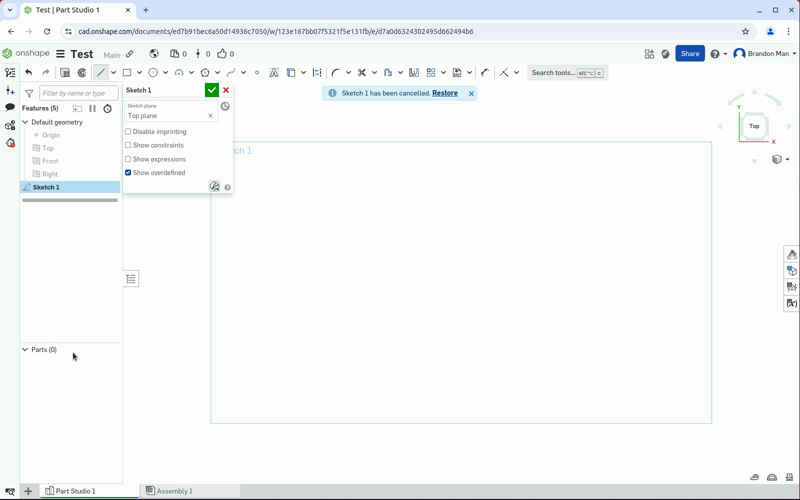
mouse_move(348, 395)
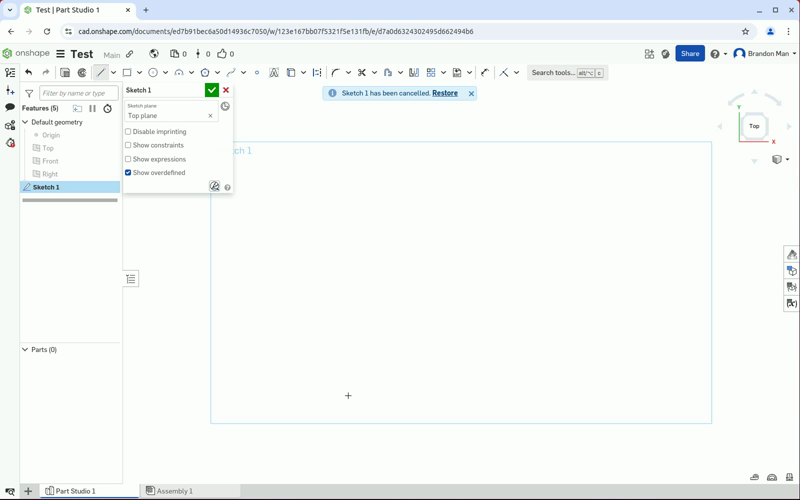
click(348, 395)
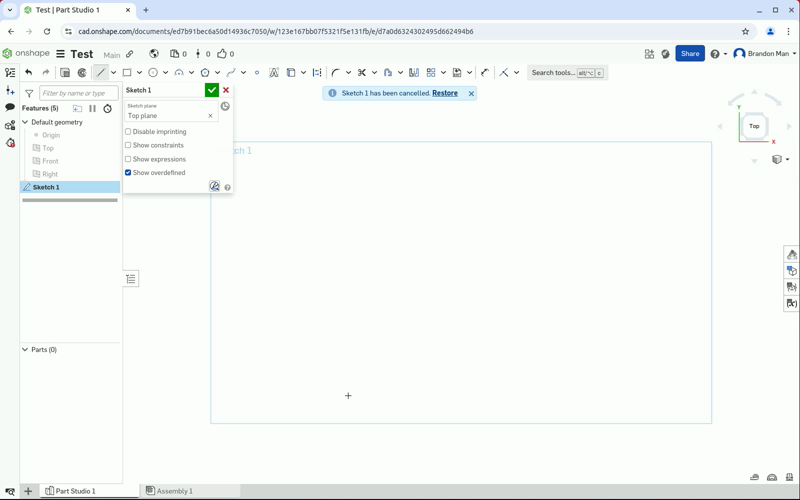
key_up(shift)
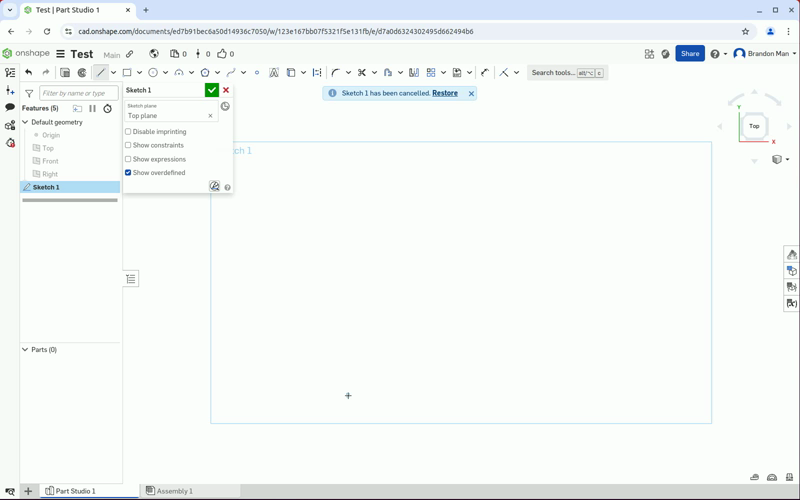
key_down(shift)
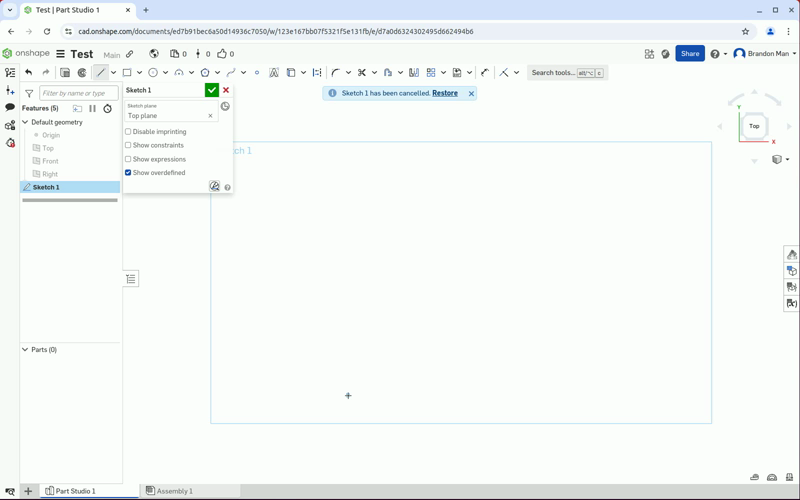
mouse_move(460, 395)
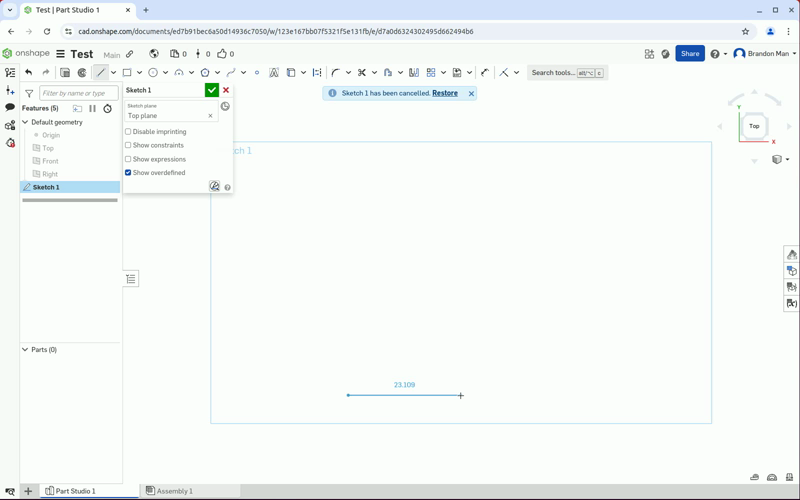
click(460, 395)
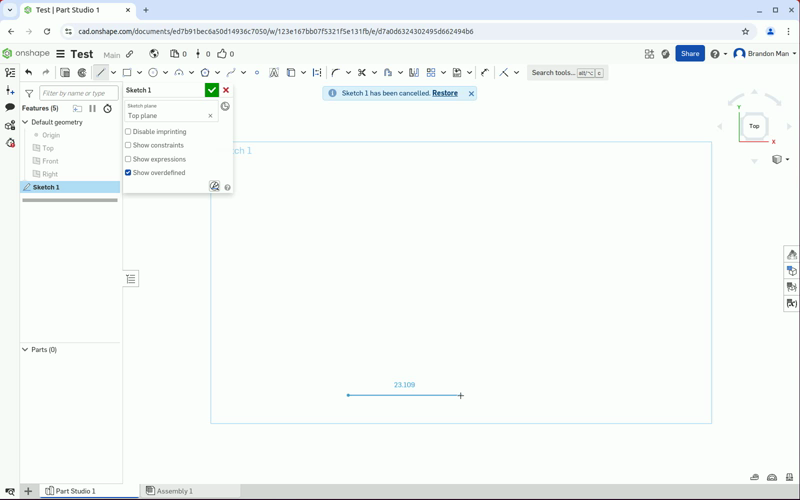
key_up(shift)
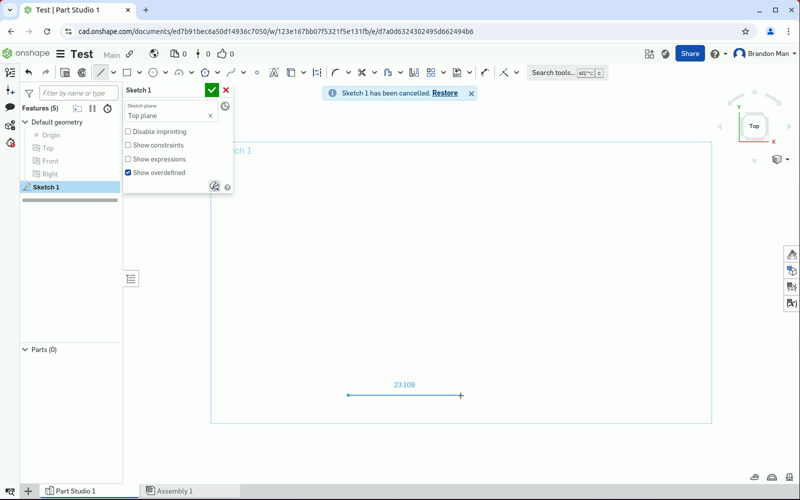
key_down(shift)
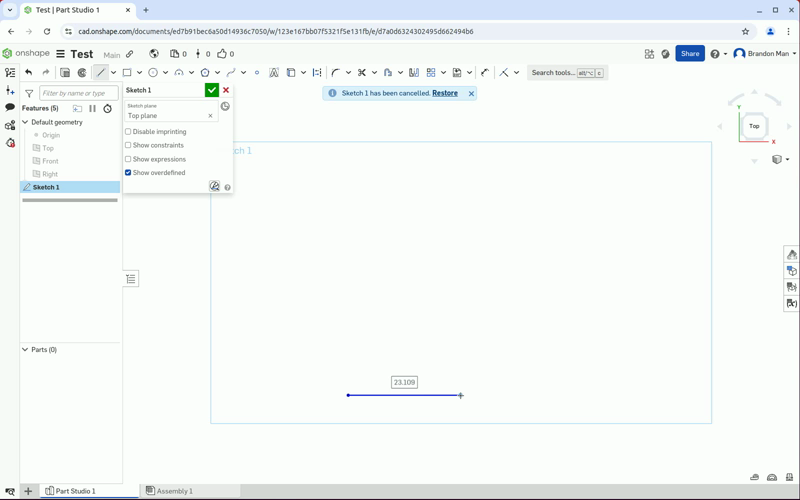
mouse_move(460, 282)
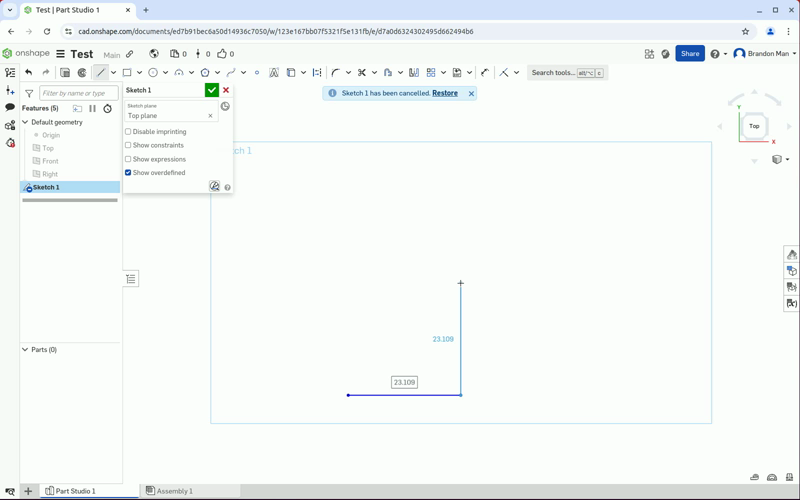
click(460, 282)
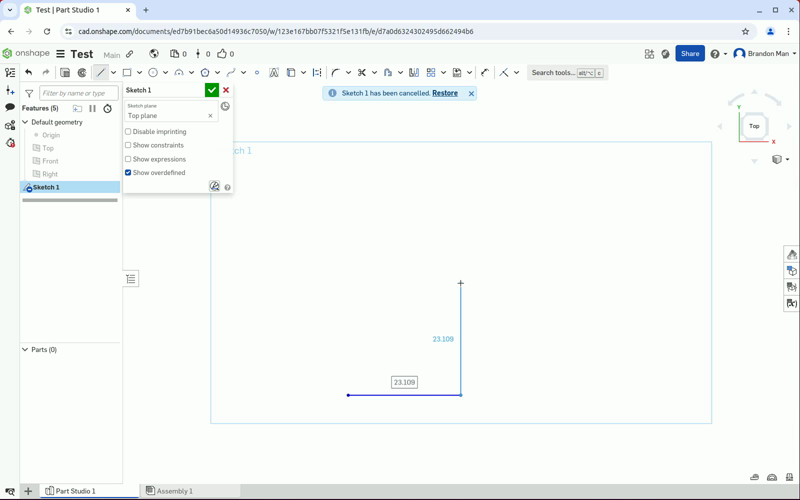
key_up(shift)
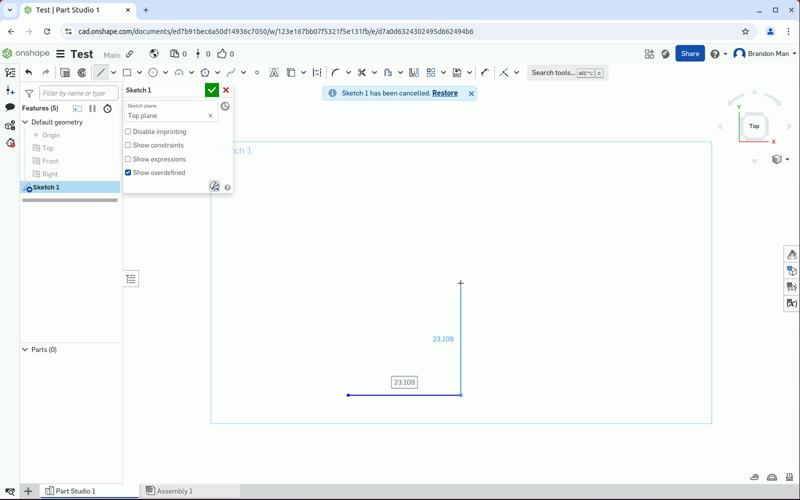
key_down(shift)
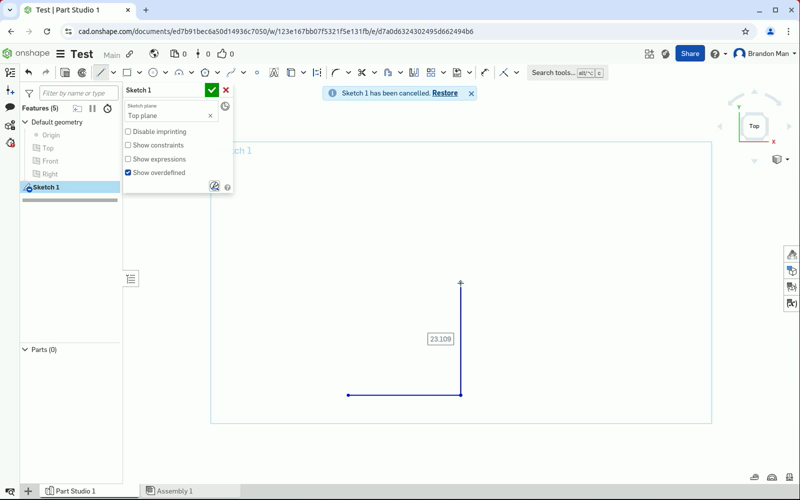
mouse_move(348, 282)
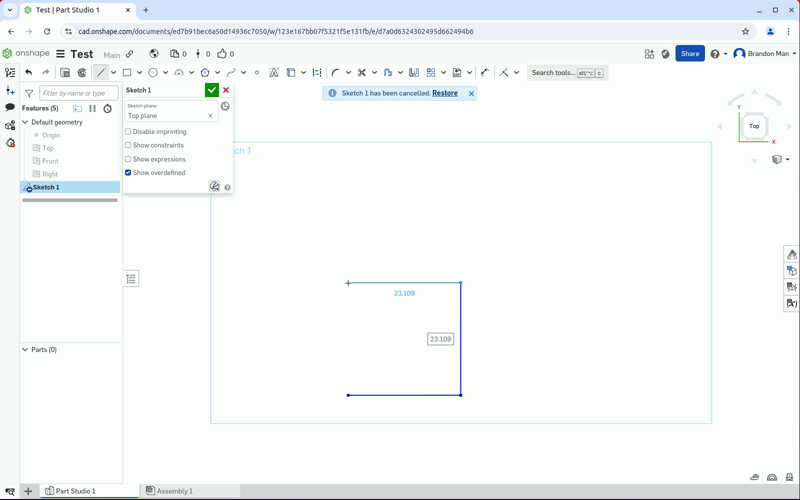
click(348, 282)
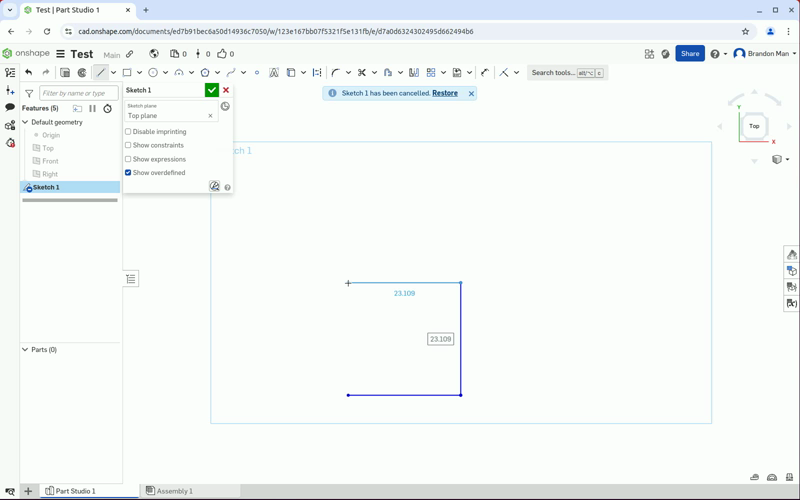
key_up(shift)
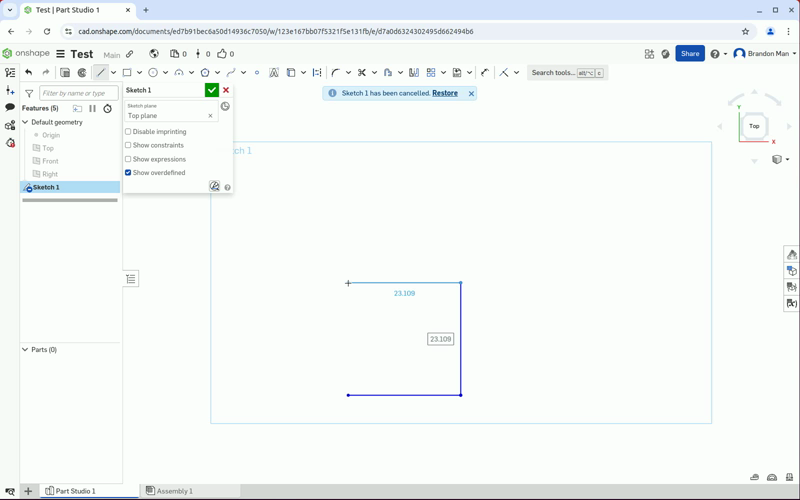
key_down(shift)
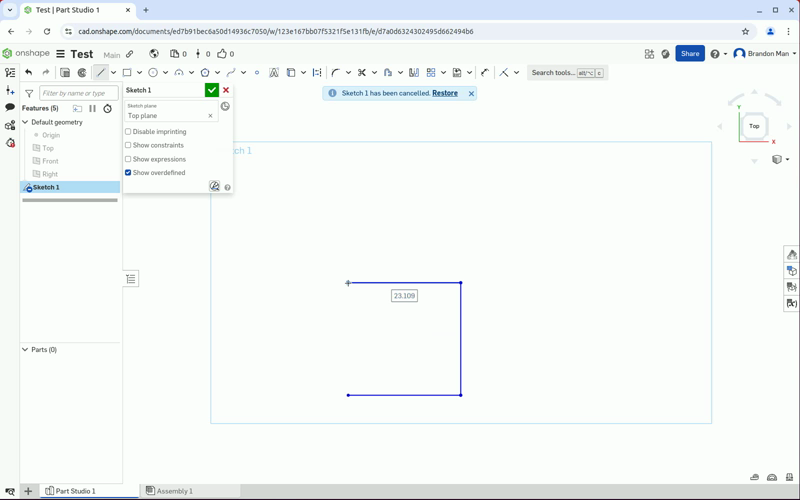
mouse_move(348, 395)
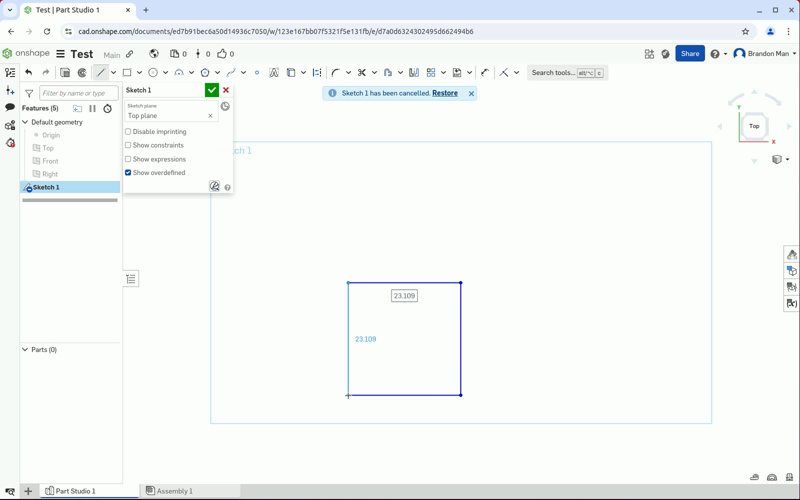
key_up(shift)
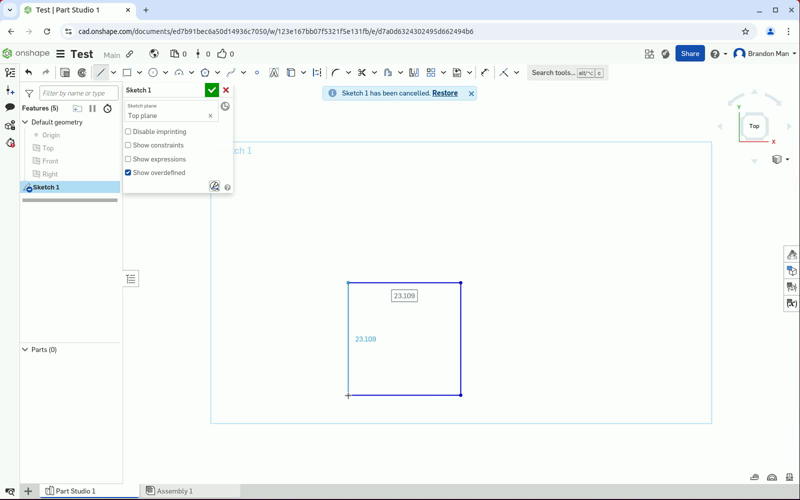
click(348, 395)
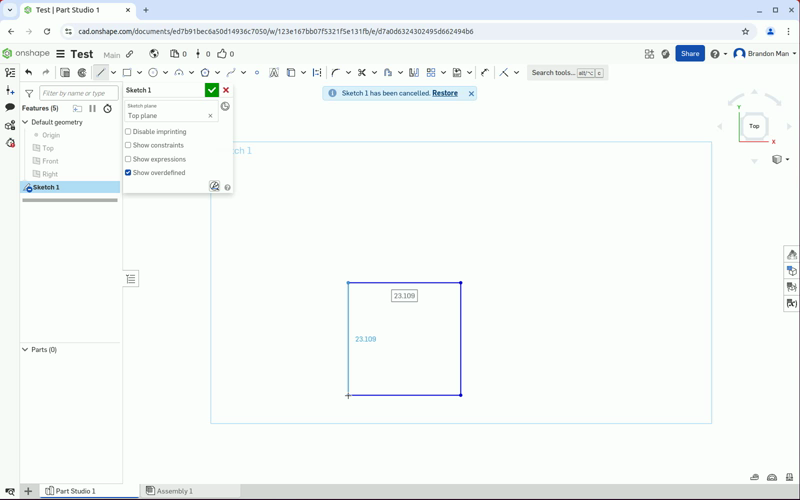
key(esc)
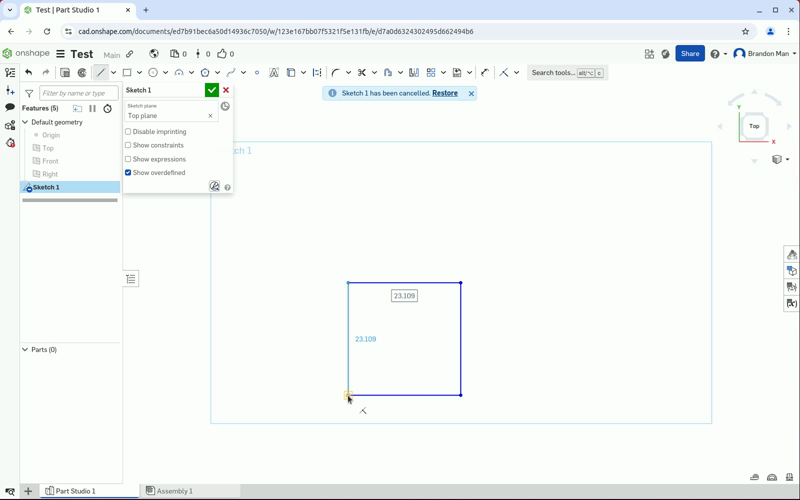
mouse_move(404, 313)
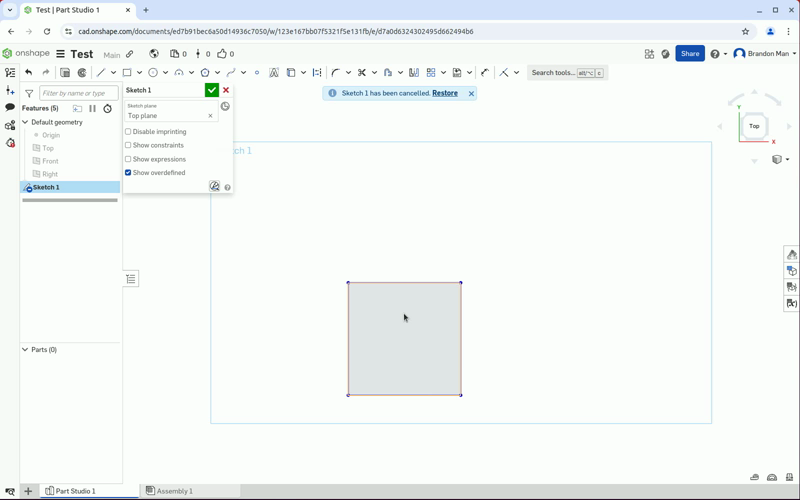
click(404, 313)
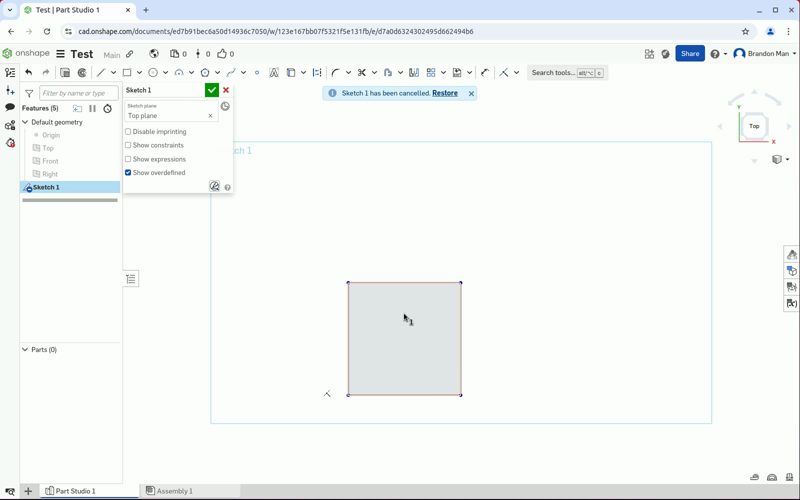
mouse_move(73, 352)
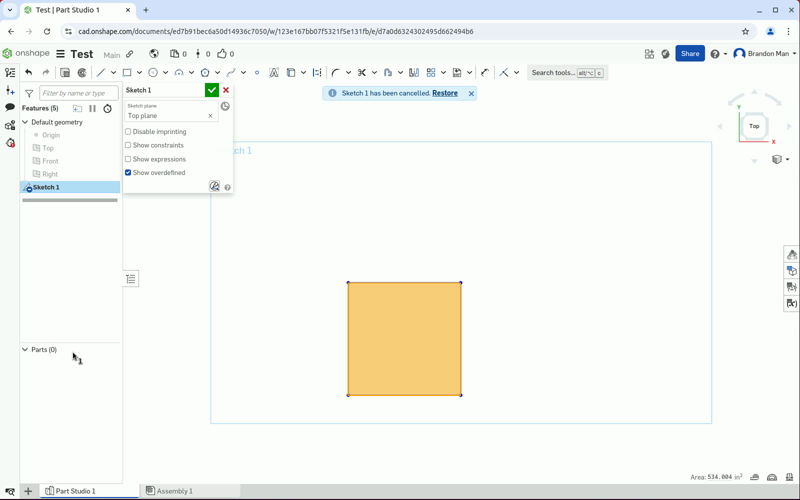
key(shift+y)
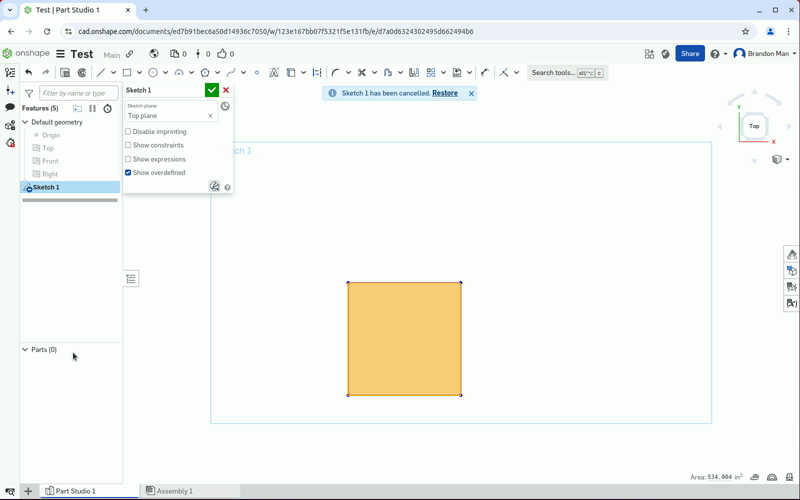
key(shift+e)
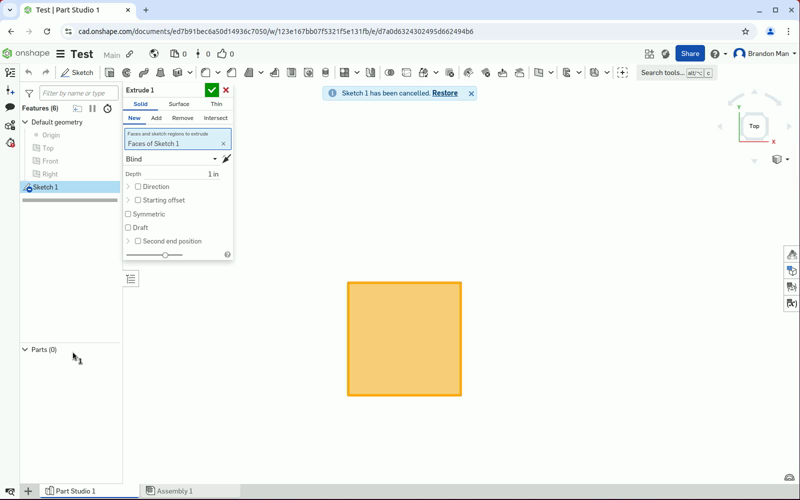
mouse_move(143, 106)
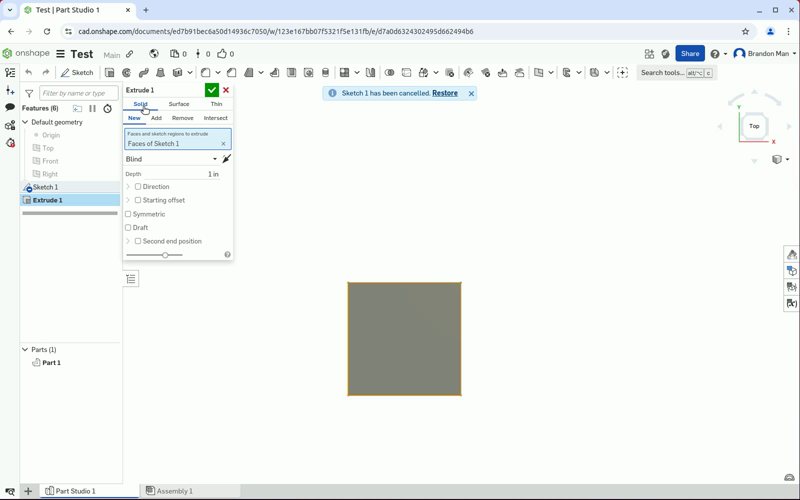
click(143, 106)
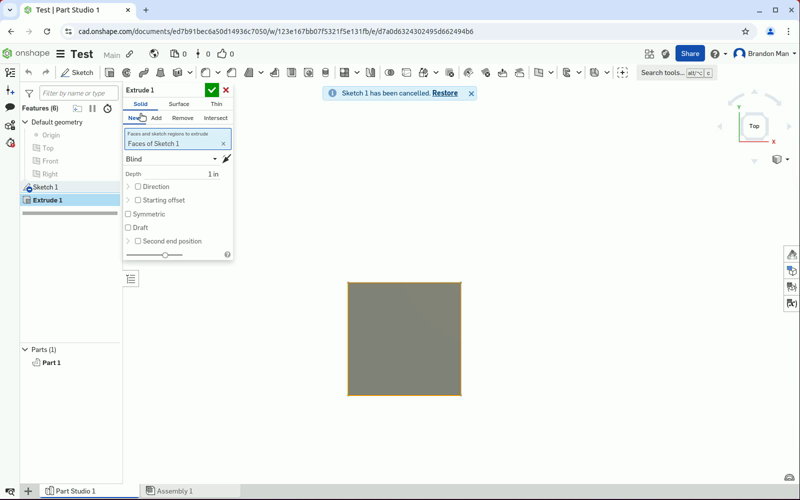
mouse_move(137, 120)
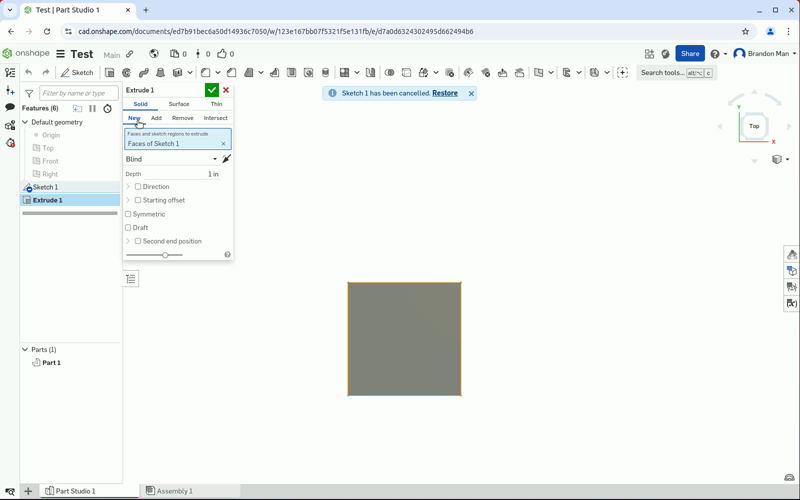
click(137, 120)
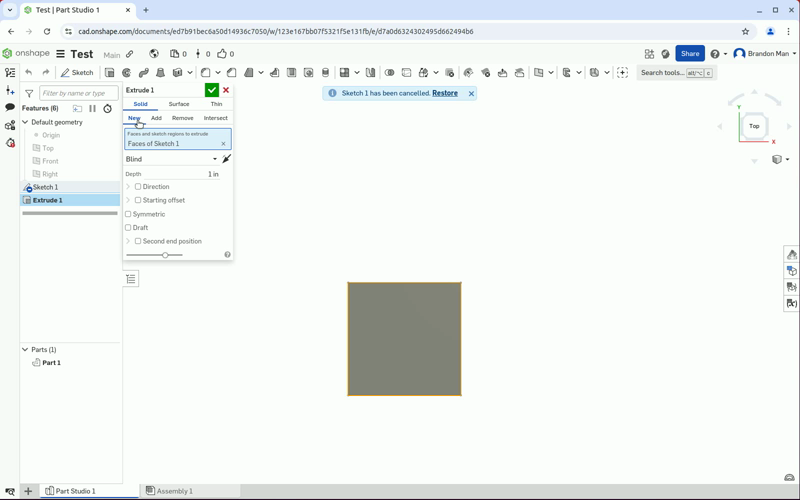
key(tab, 4)
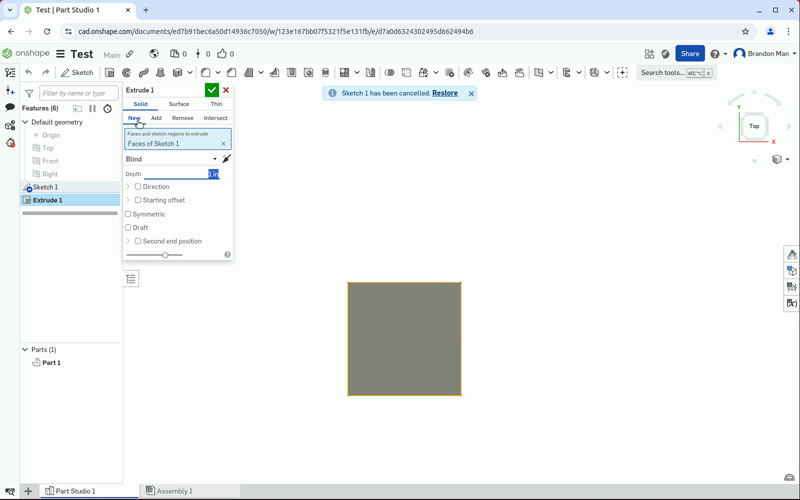
text(23.108)
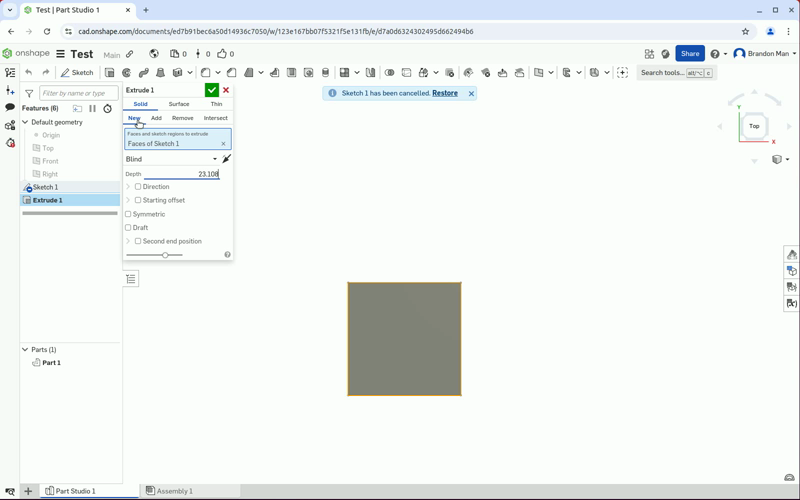
key(enter)
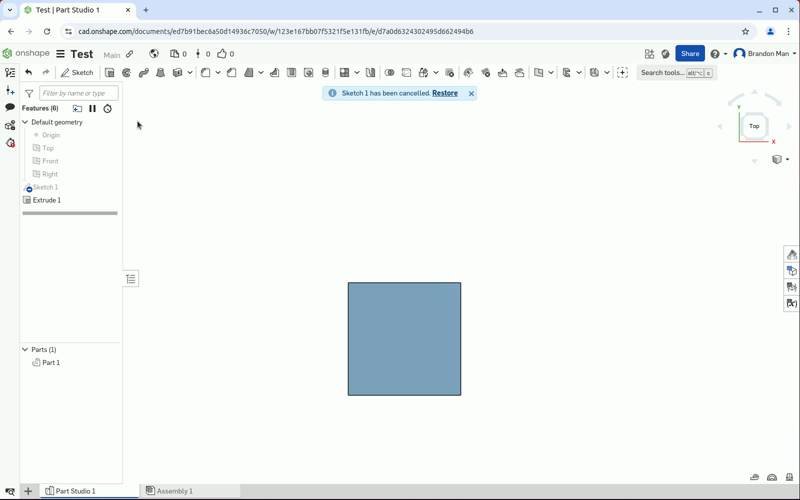
key(shift+h)
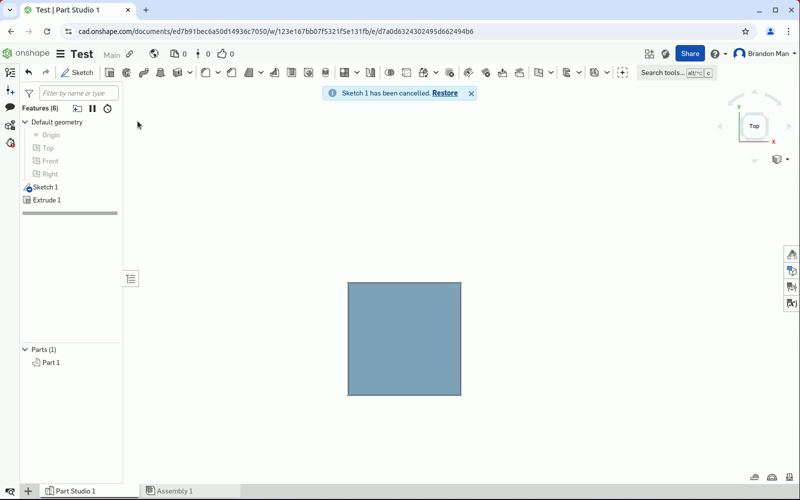
key(shift+h)
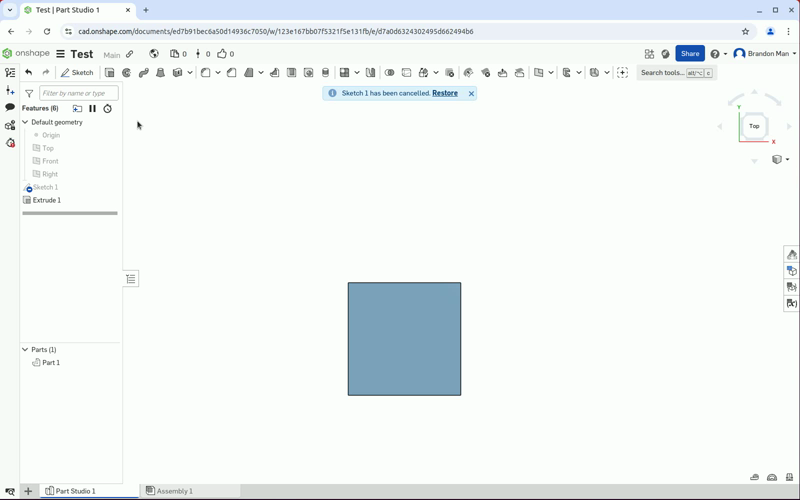
mouse_move(73, 189)
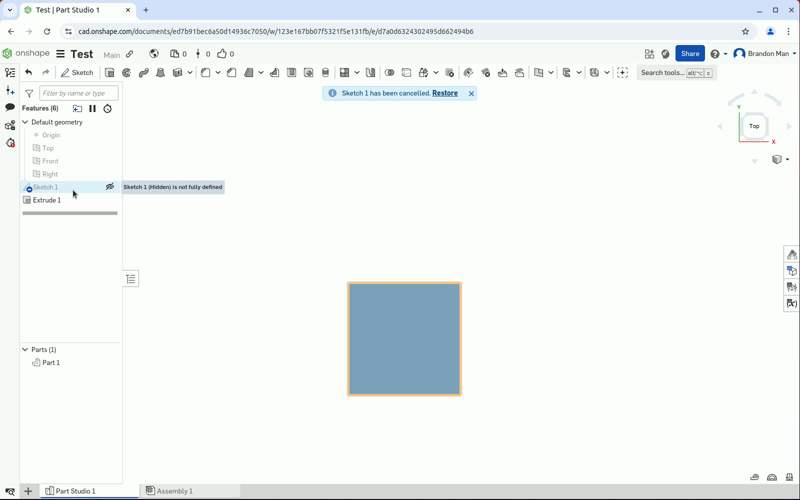
click(73, 189)
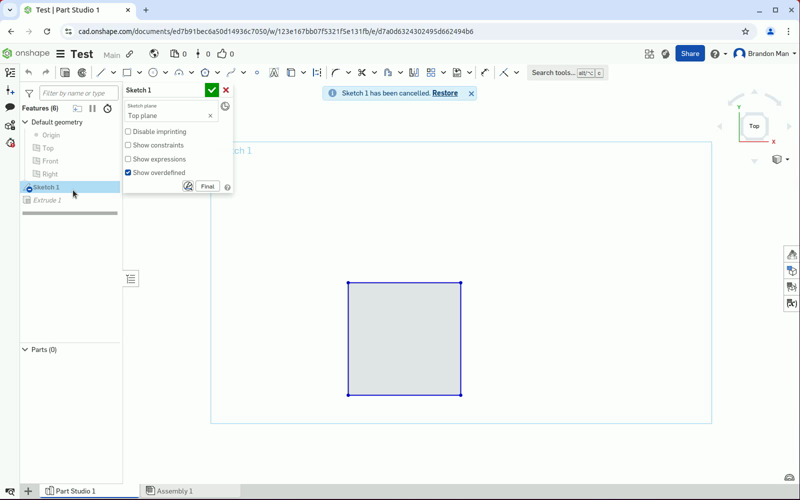
mouse_move(229, 92)
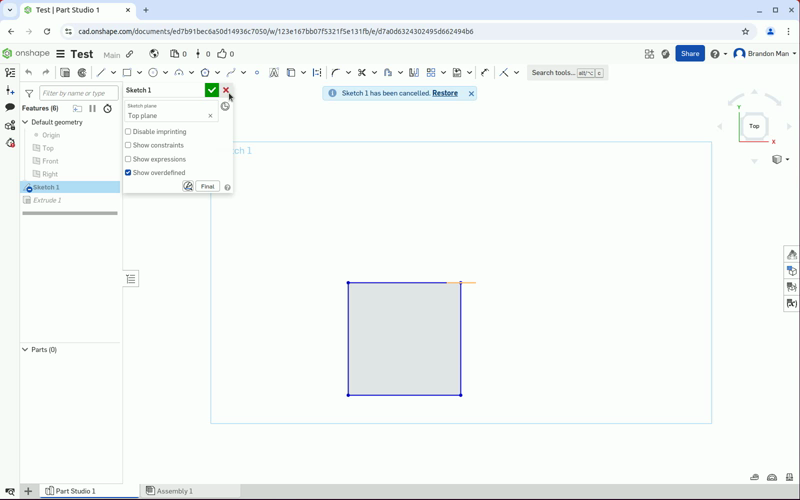
click(229, 92)
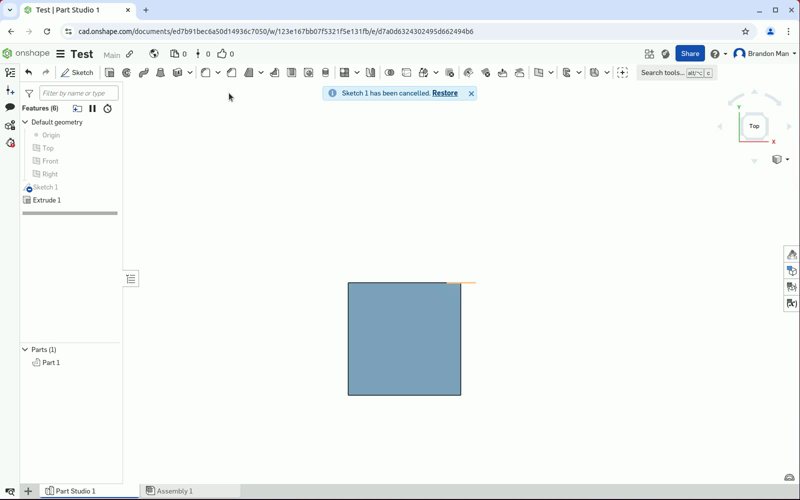
mouse_move(541, 75)
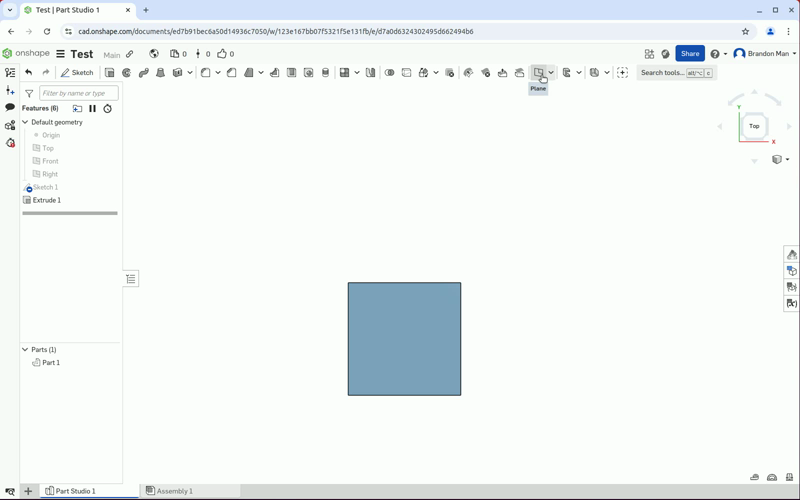
click(541, 75)
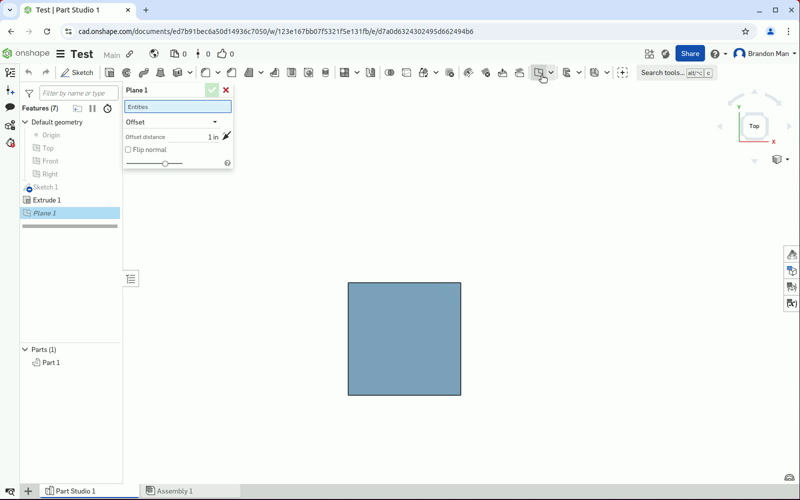
mouse_move(73, 150)
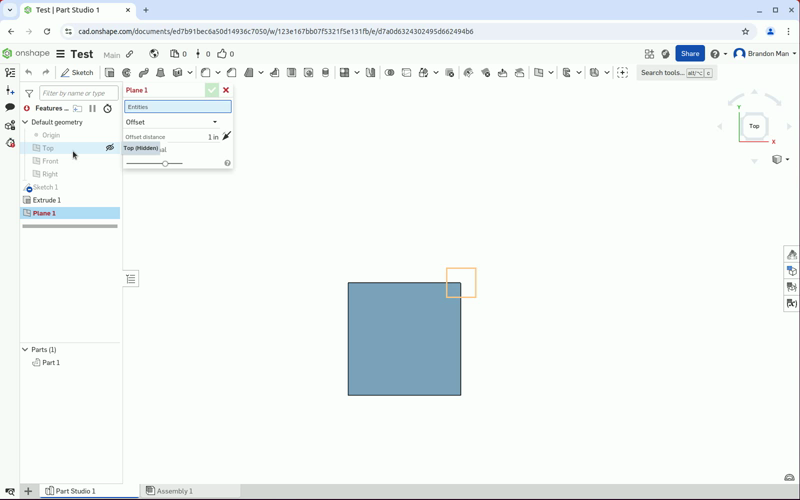
click(73, 150)
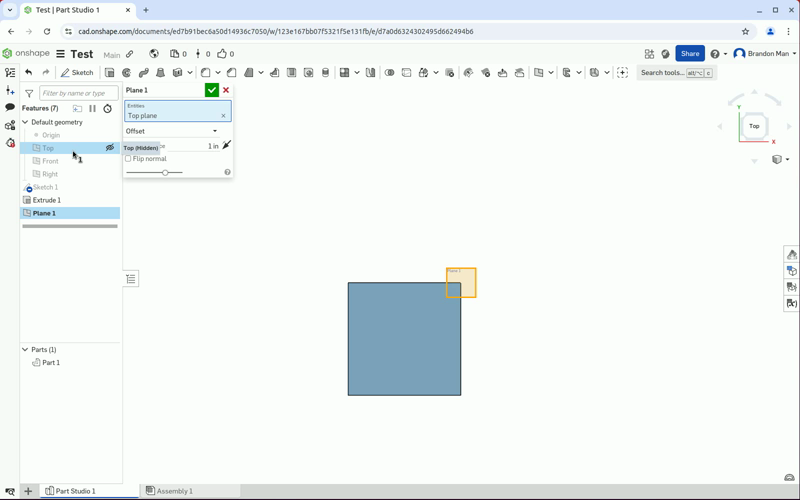
key(tab, 2)
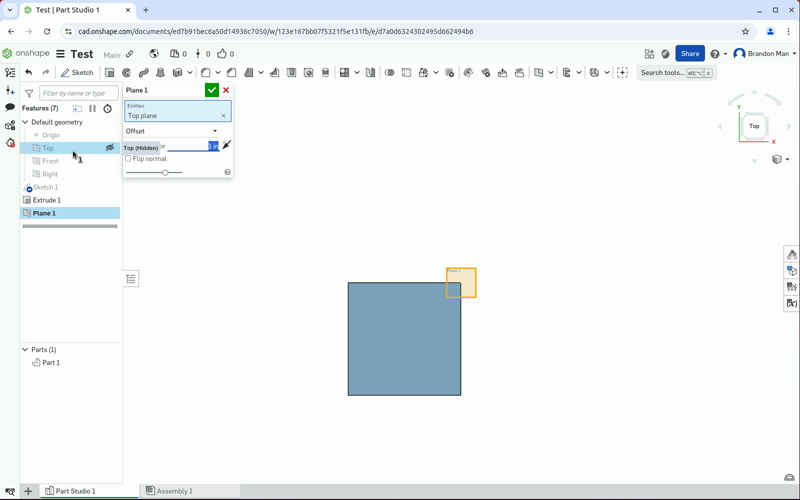
text(23.108)
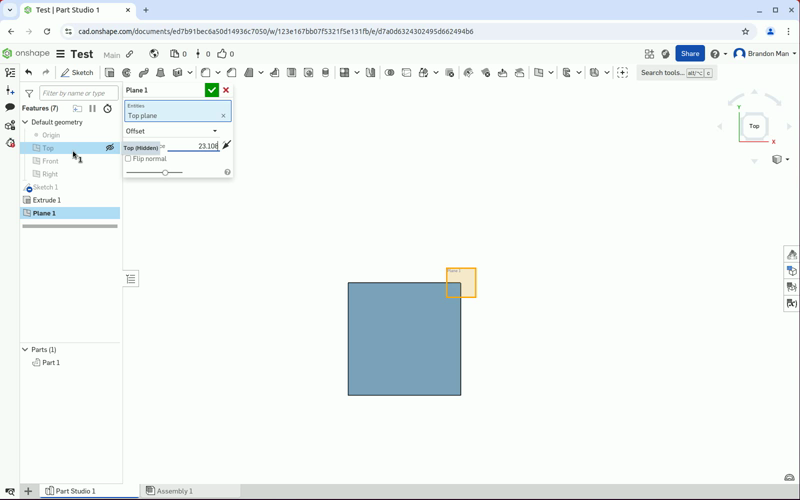
key(enter, 2)
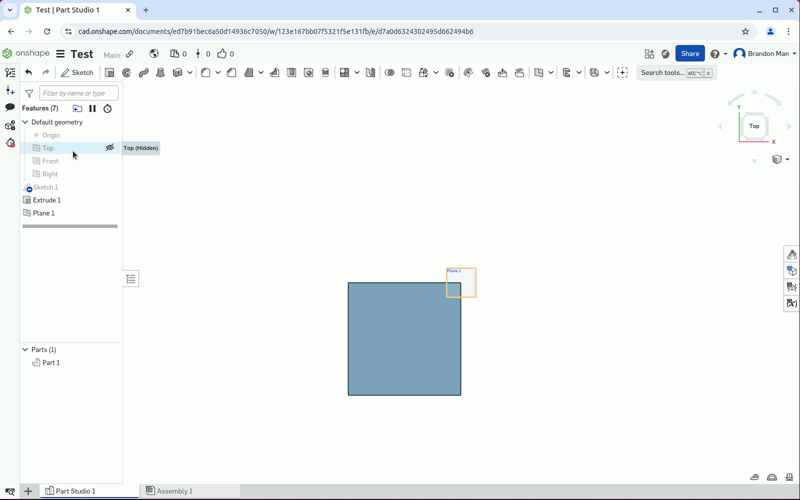
key(shift+s)
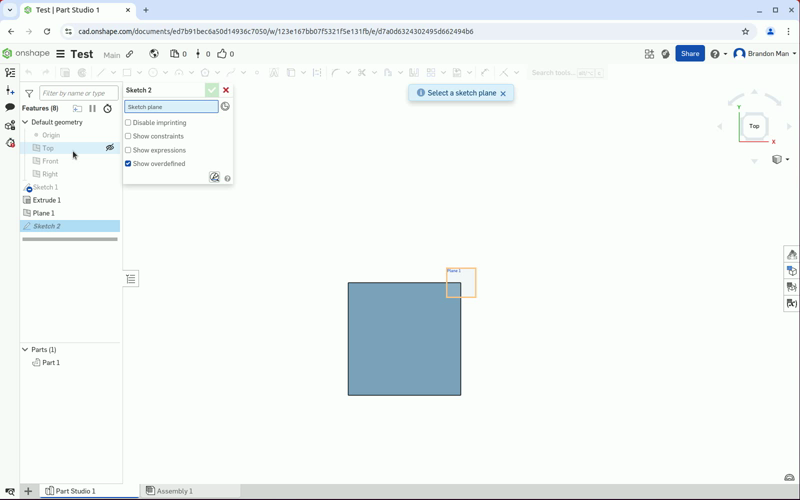
mouse_move(73, 215)
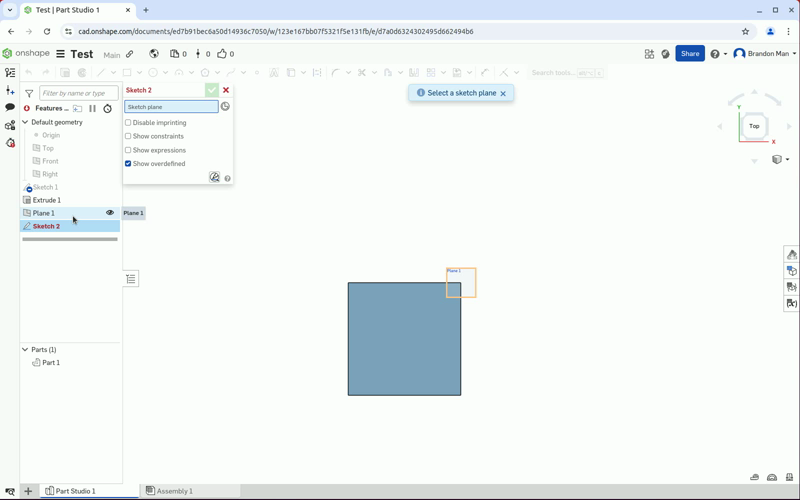
click(73, 215)
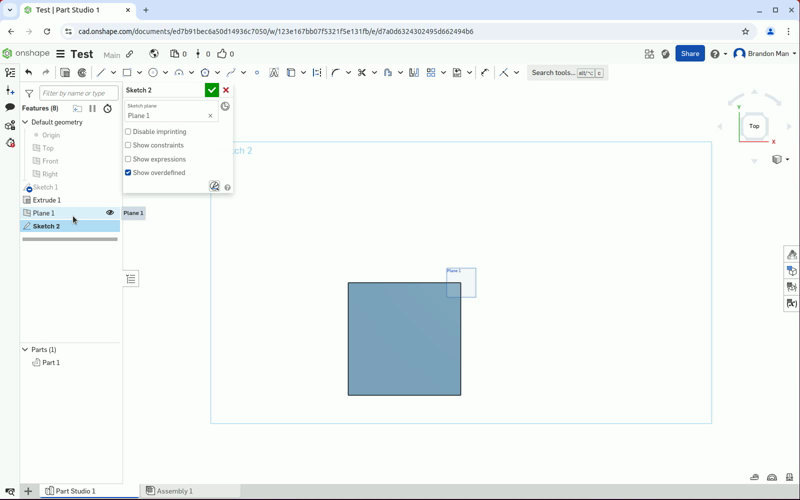
mouse_move(73, 352)
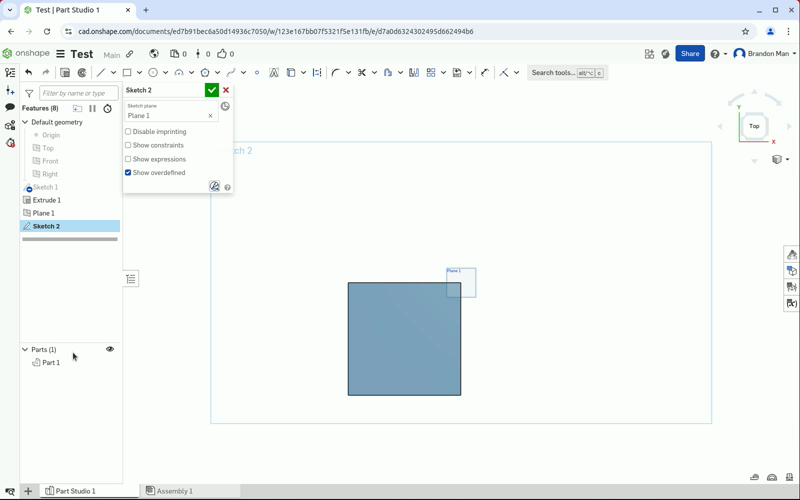
key(y)
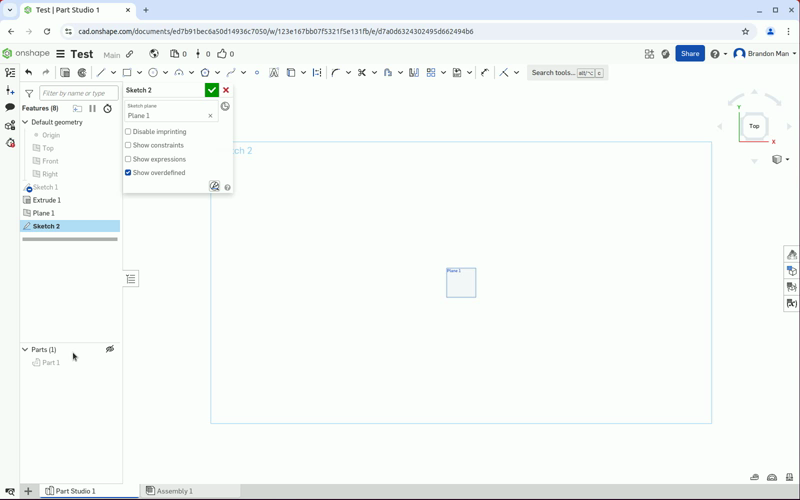
key(l)
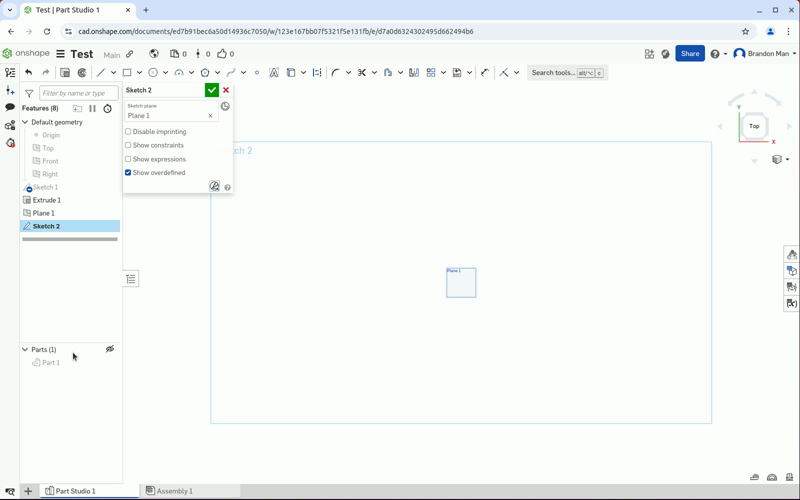
key_down(shift)
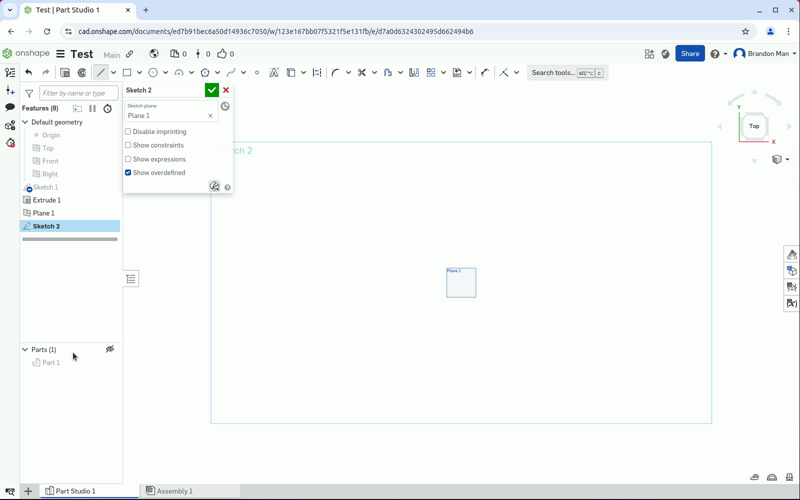
mouse_move(348, 395)
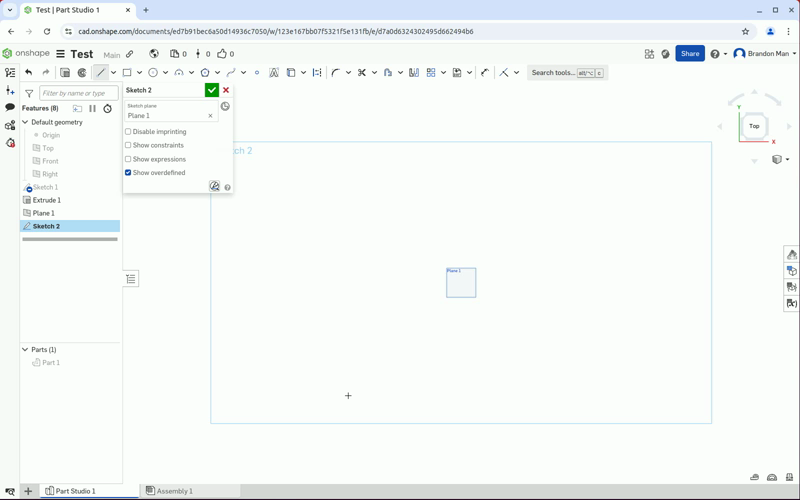
click(348, 395)
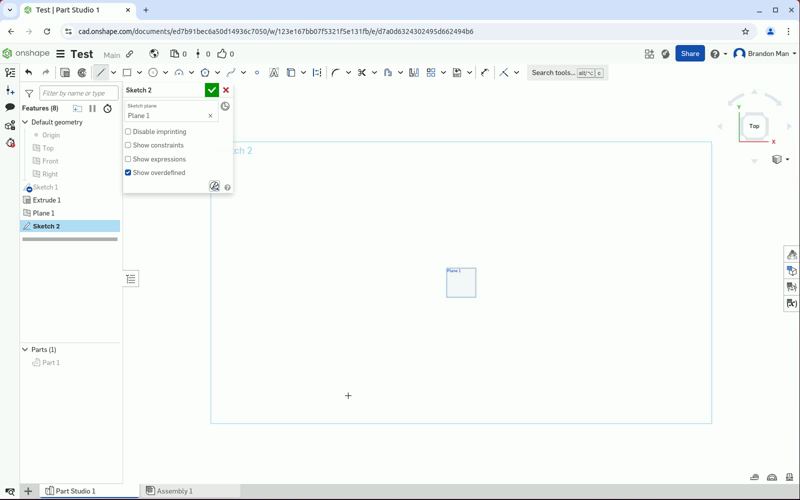
key_up(shift)
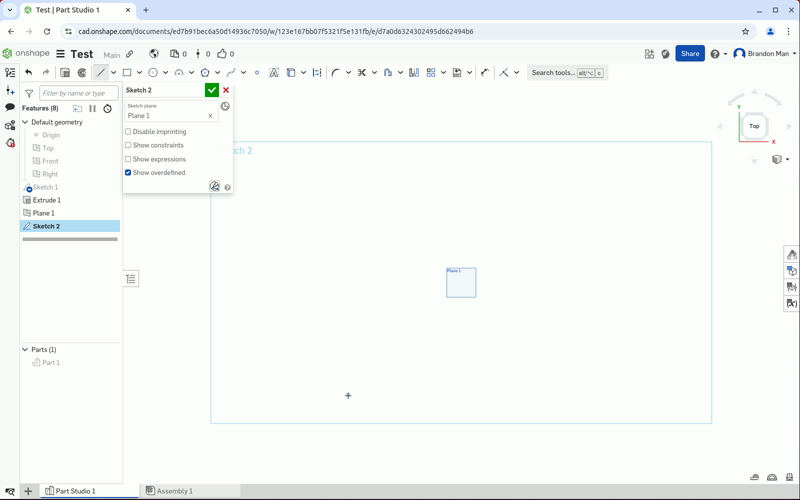
key_down(shift)
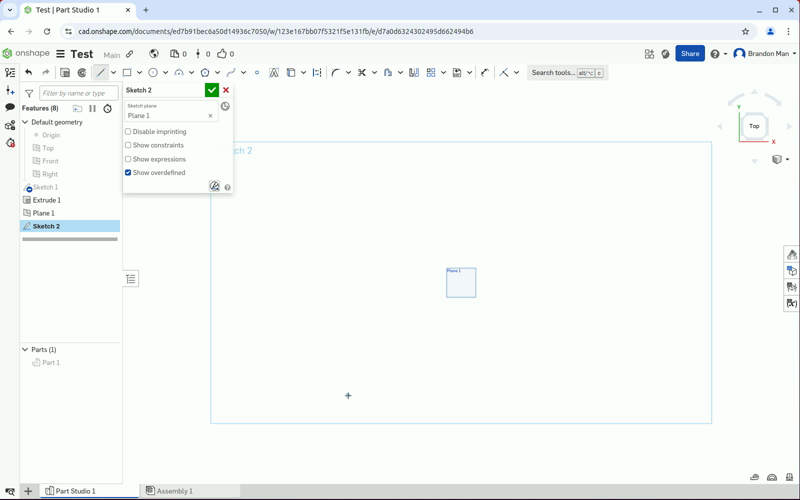
mouse_move(460, 395)
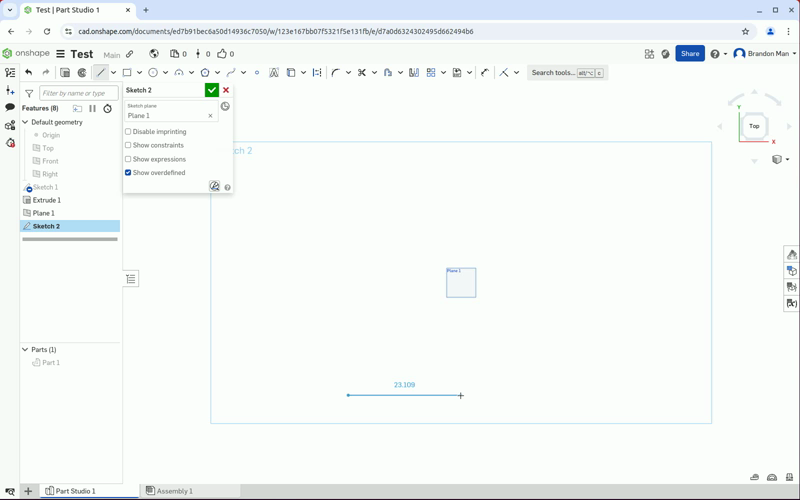
click(460, 395)
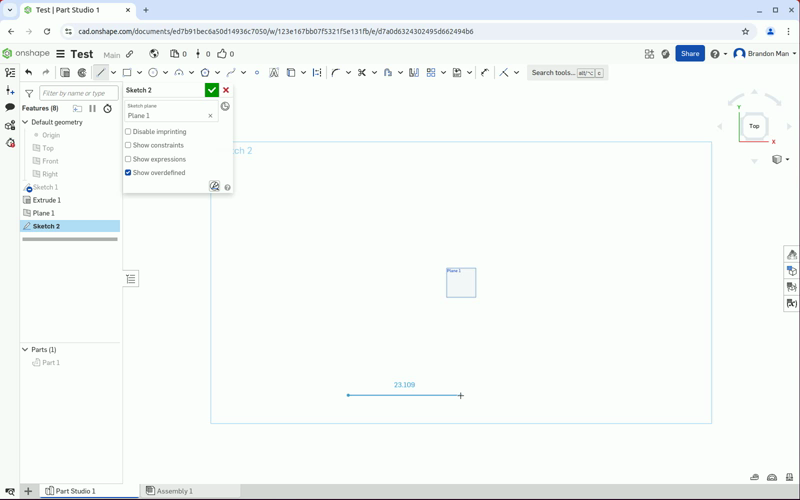
key_up(shift)
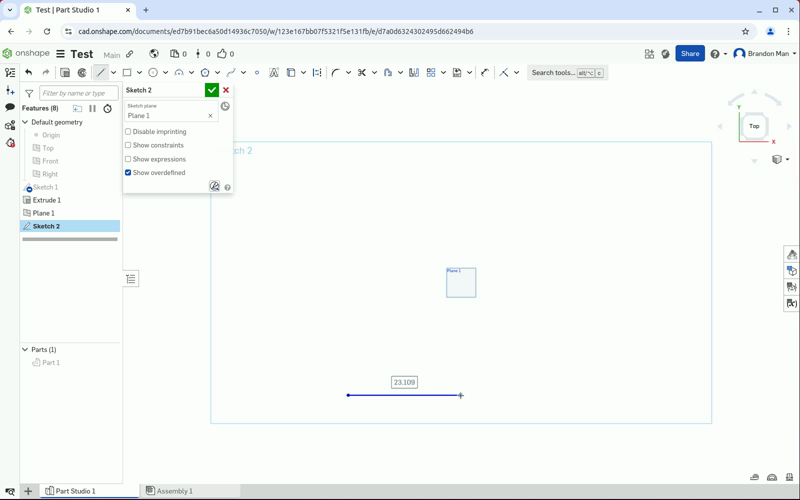
key_down(shift)
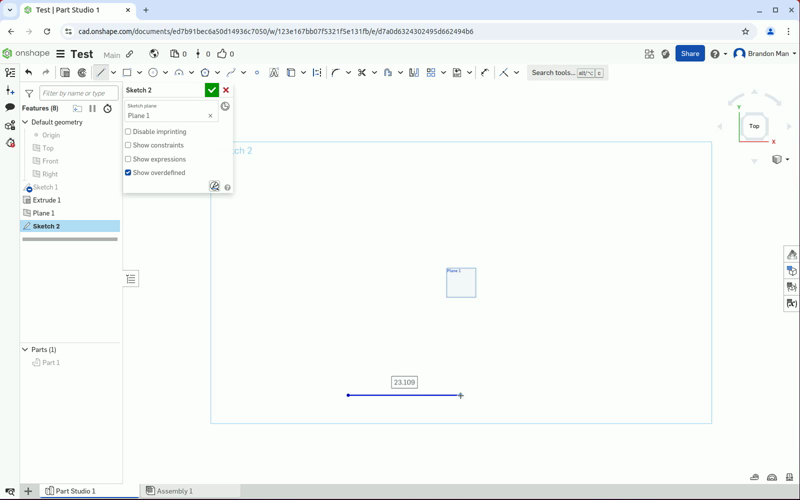
mouse_move(460, 325)
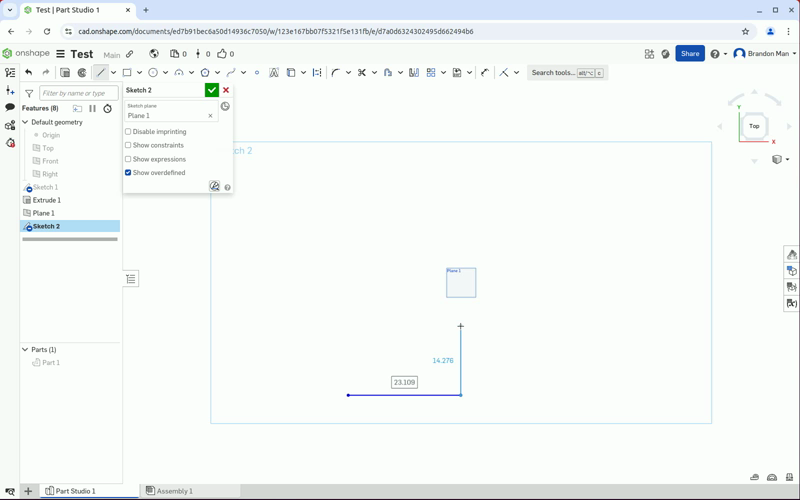
click(460, 325)
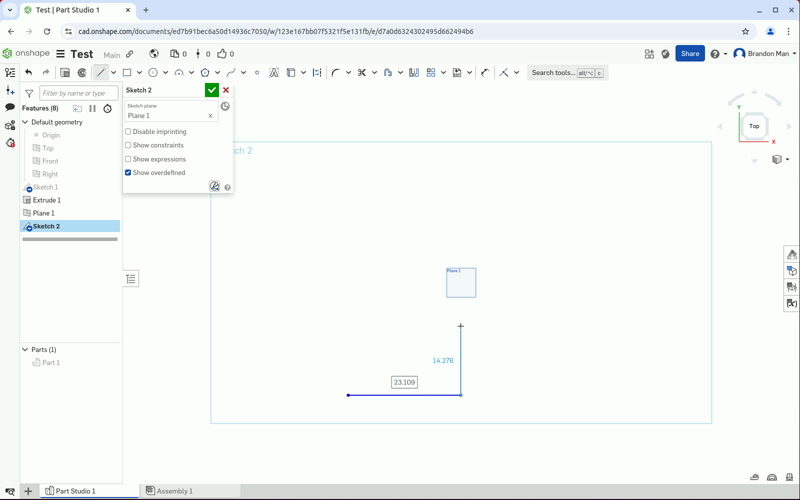
key_up(shift)
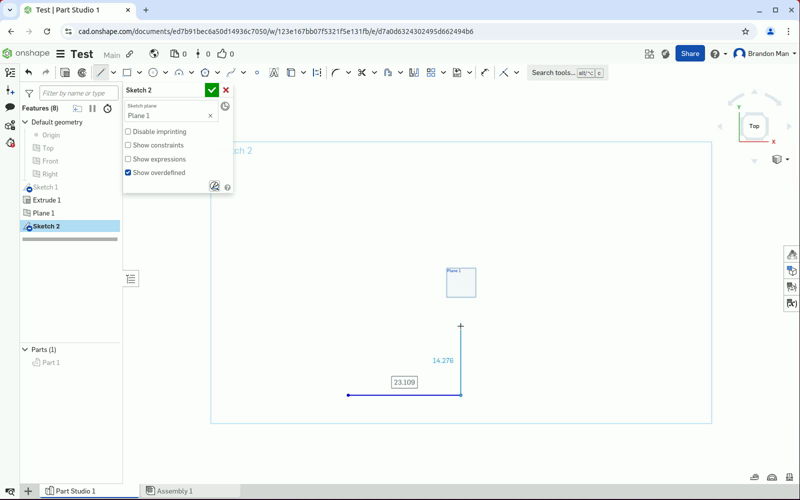
key_down(shift)
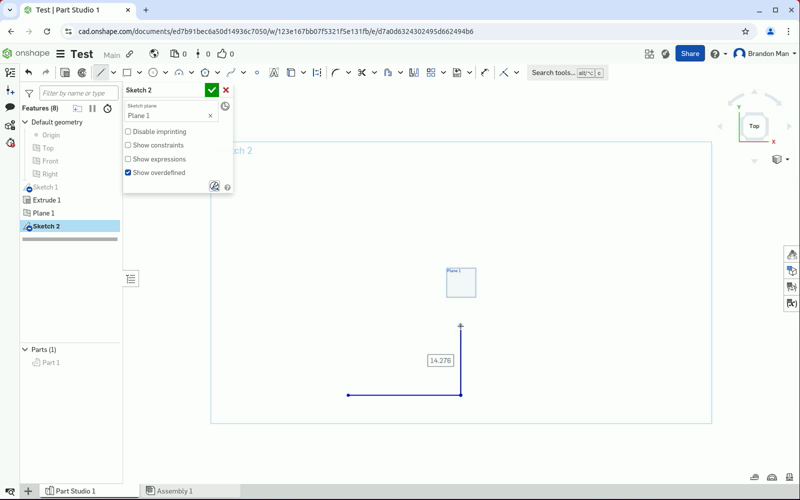
mouse_move(490, 325)
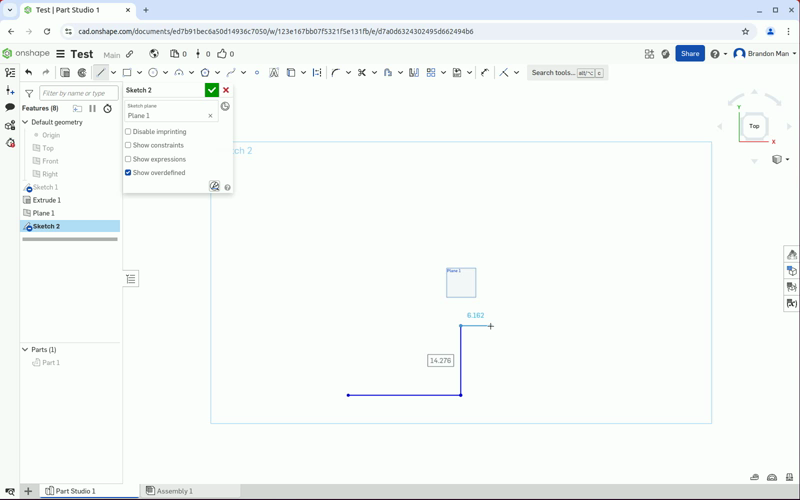
mouse_move(432, 325)
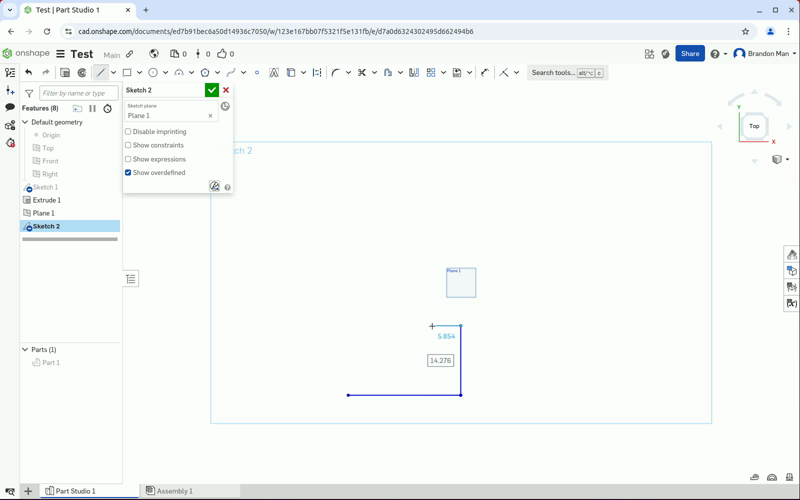
click(432, 325)
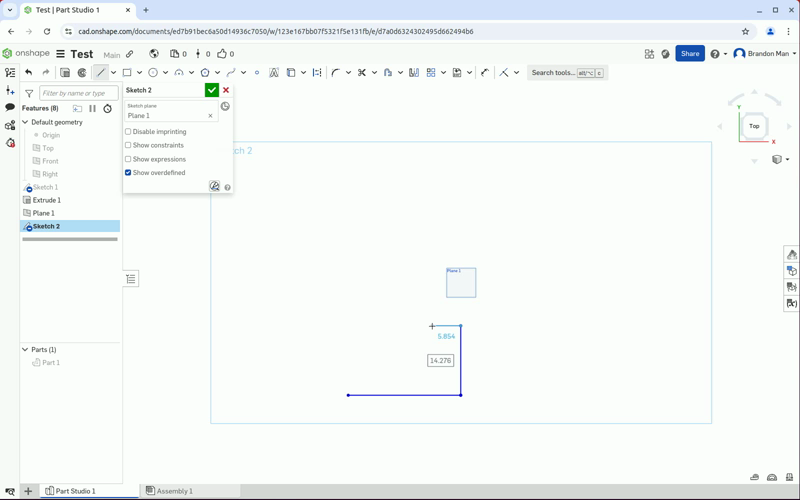
key_up(shift)
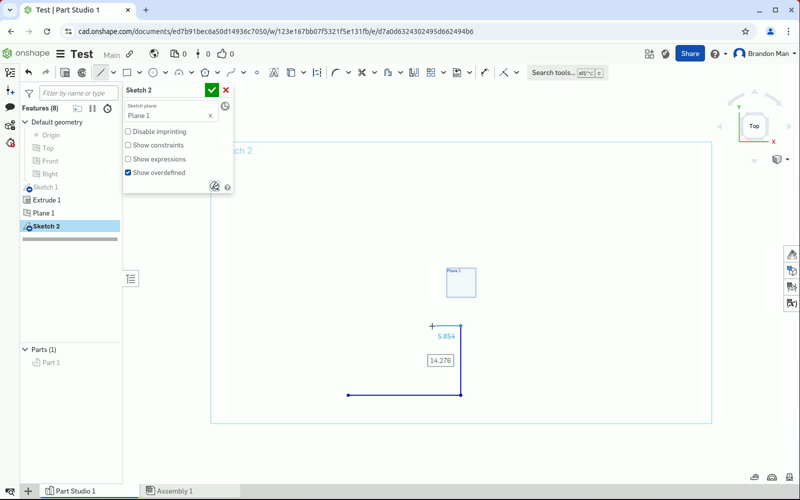
key_down(shift)
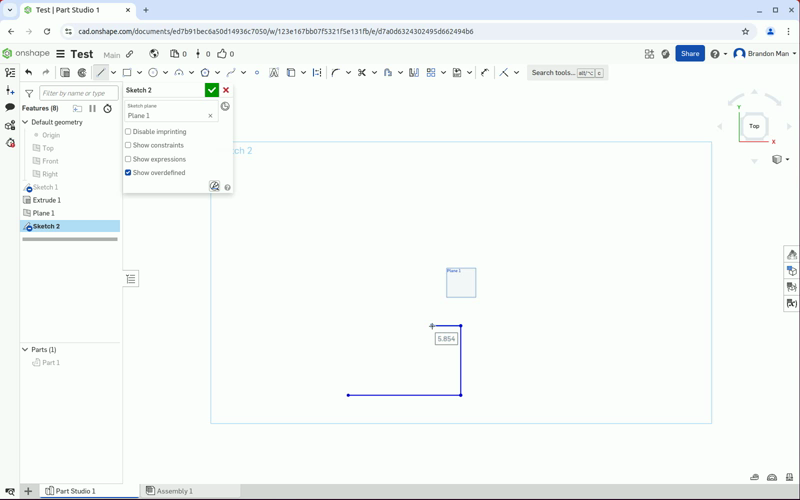
mouse_move(462, 325)
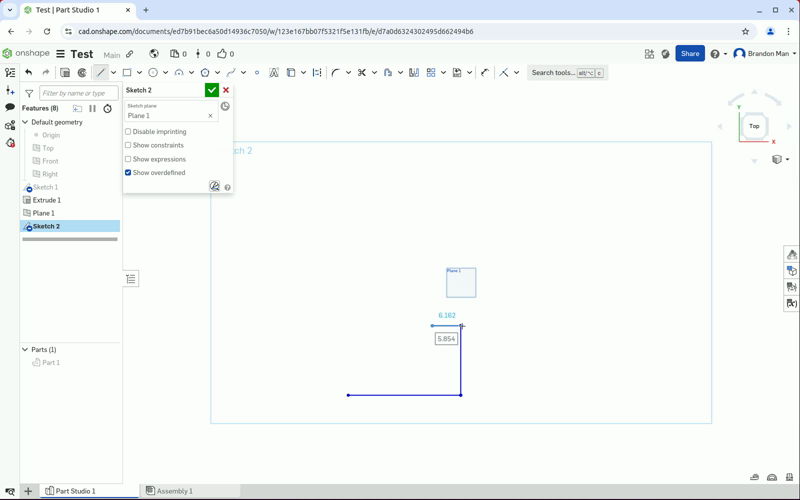
mouse_move(432, 304)
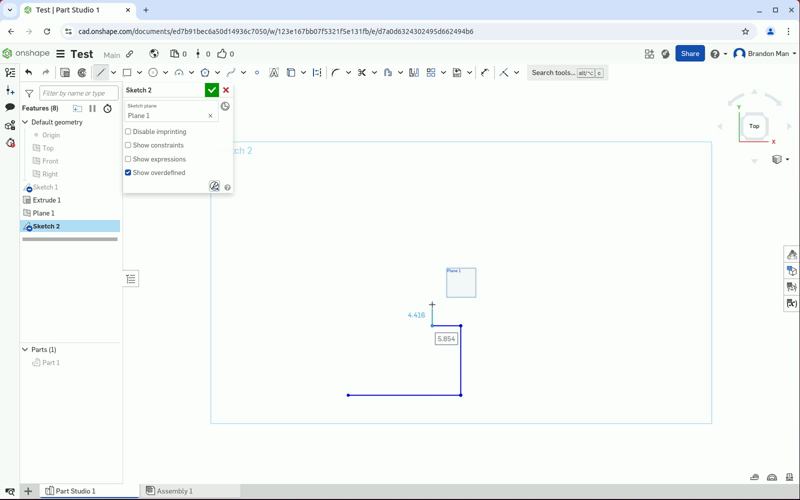
click(432, 304)
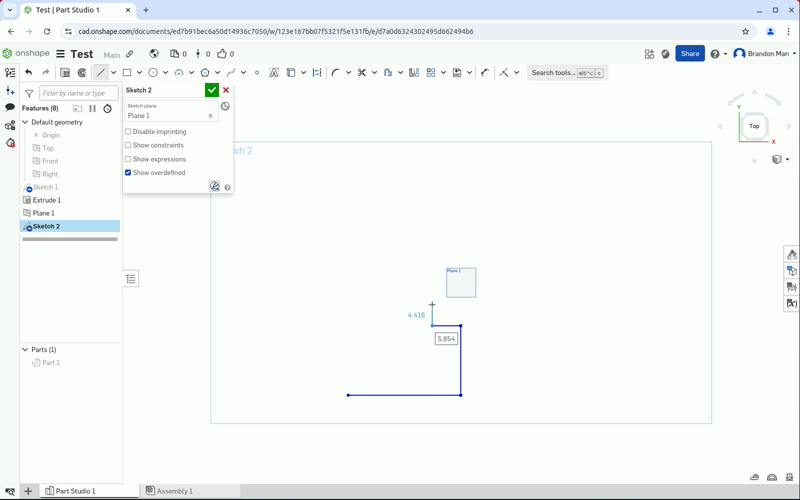
key_up(shift)
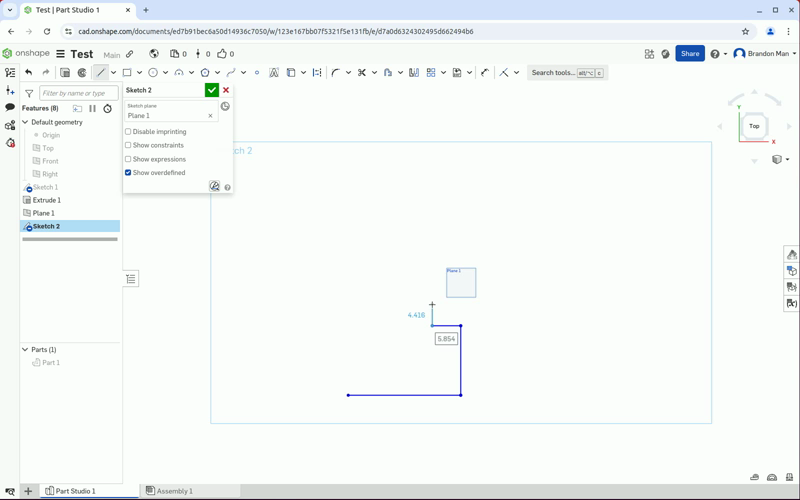
key_down(shift)
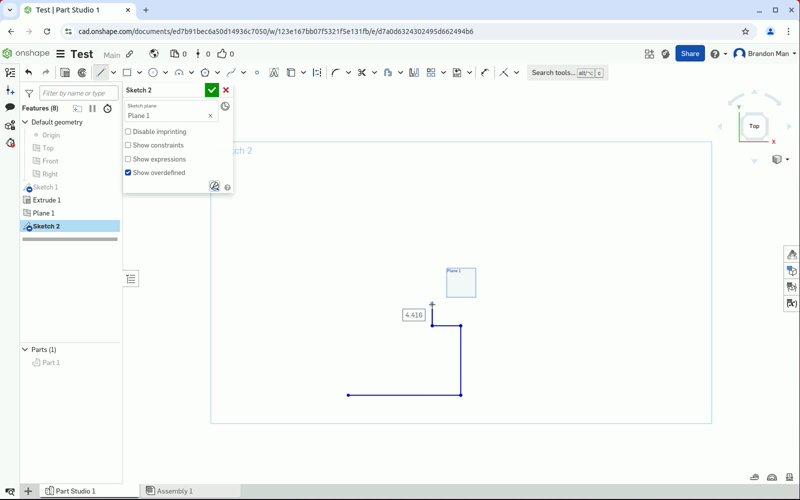
mouse_move(462, 304)
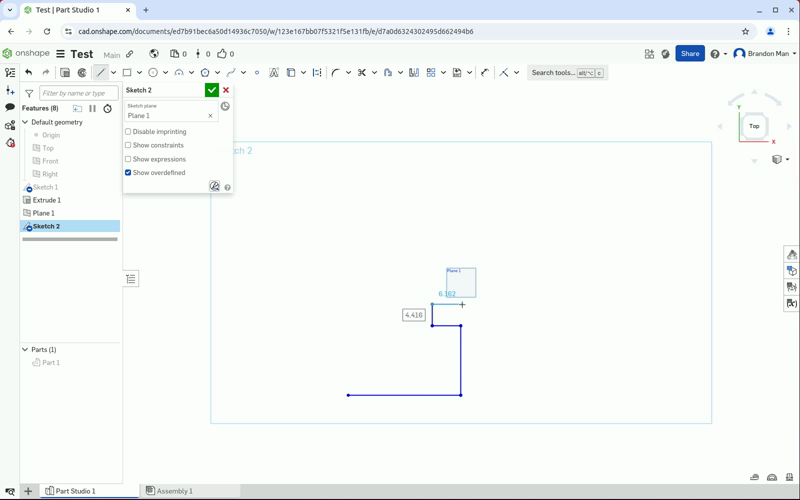
mouse_move(376, 304)
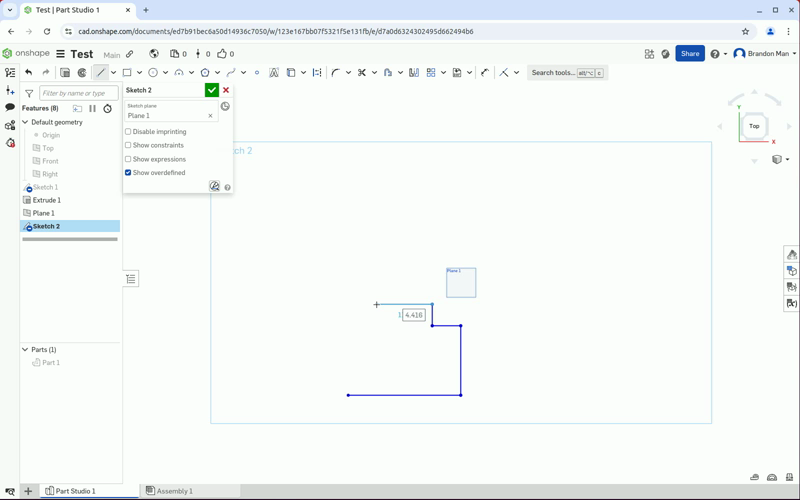
click(376, 304)
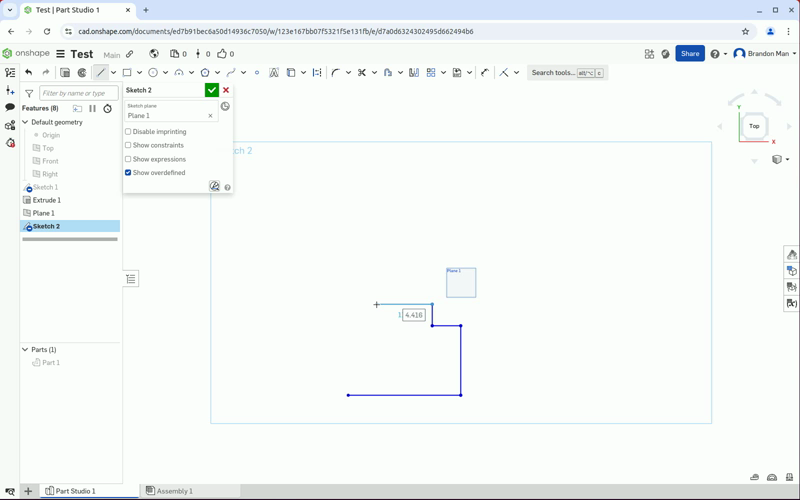
key_up(shift)
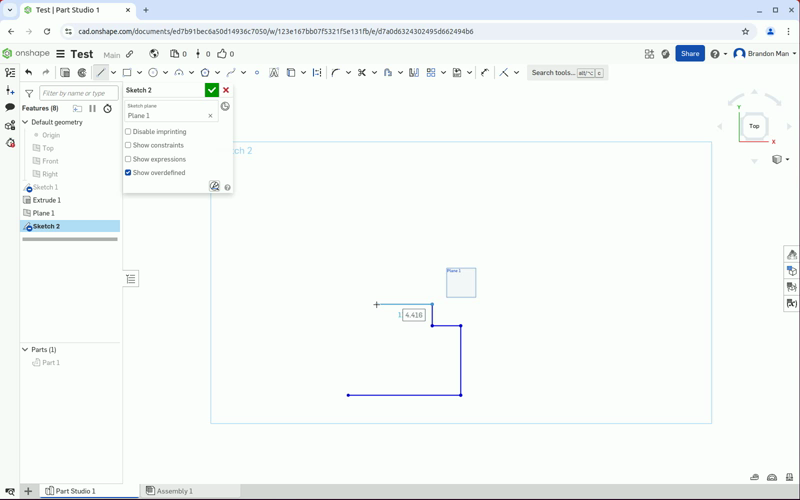
key_down(shift)
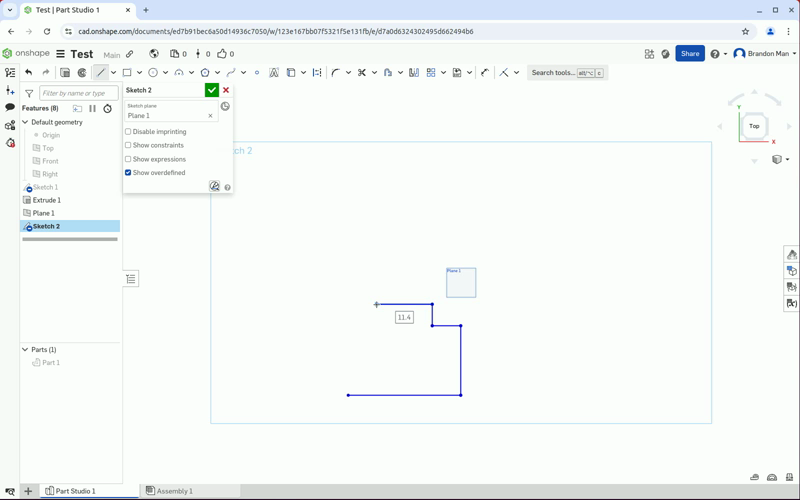
mouse_move(406, 304)
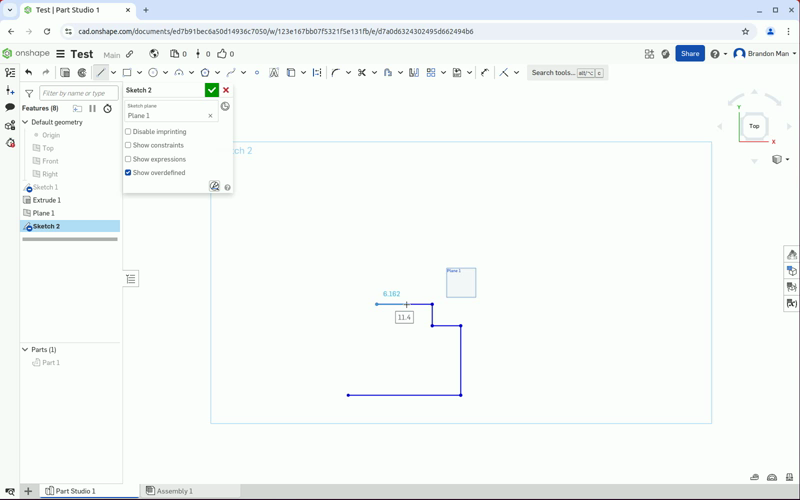
mouse_move(376, 325)
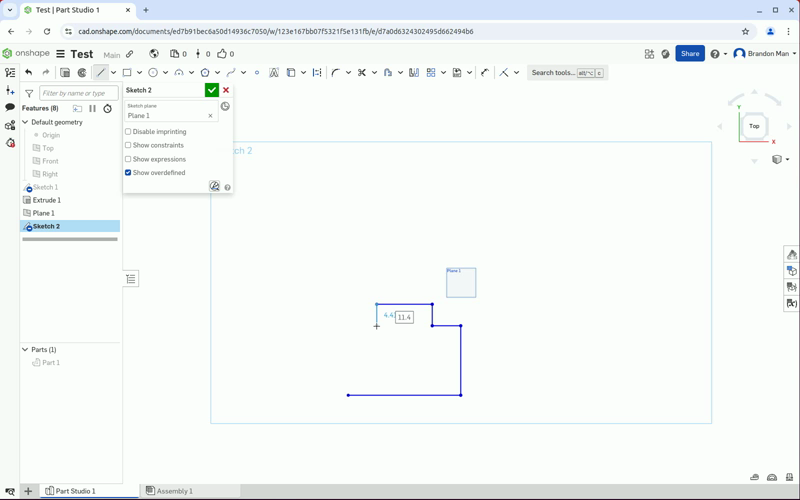
click(376, 325)
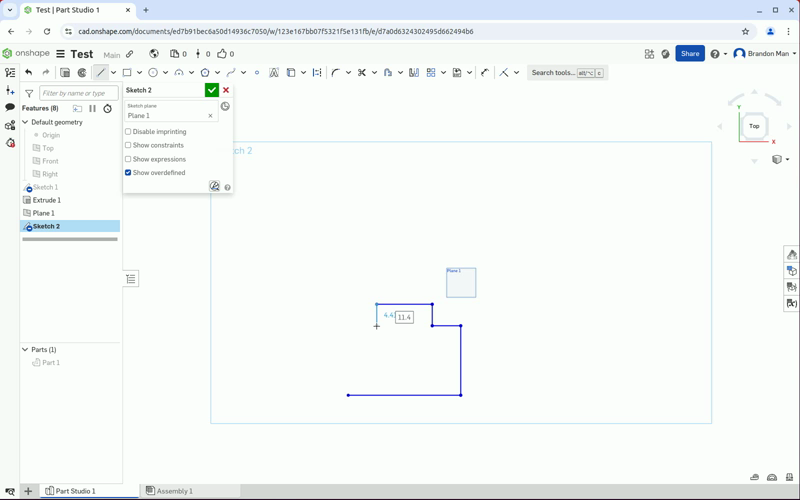
key_up(shift)
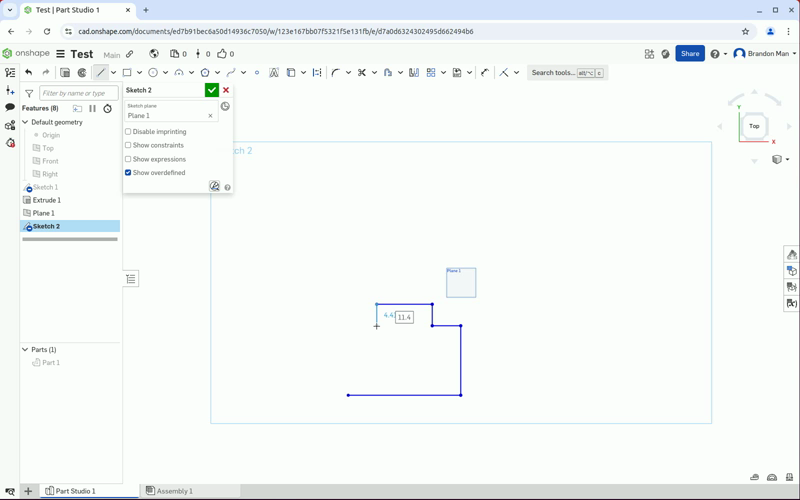
key_down(shift)
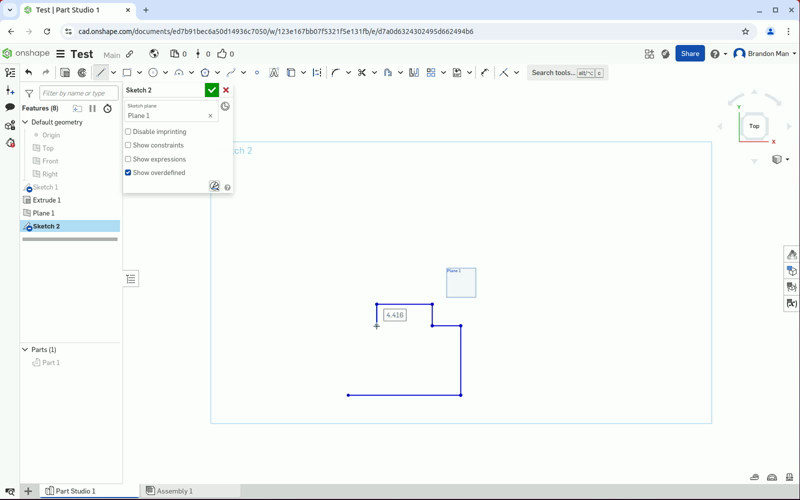
mouse_move(406, 325)
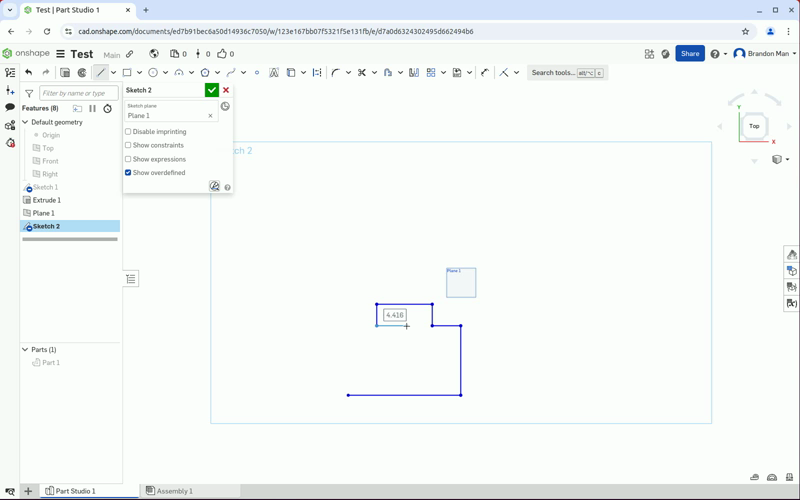
mouse_move(348, 325)
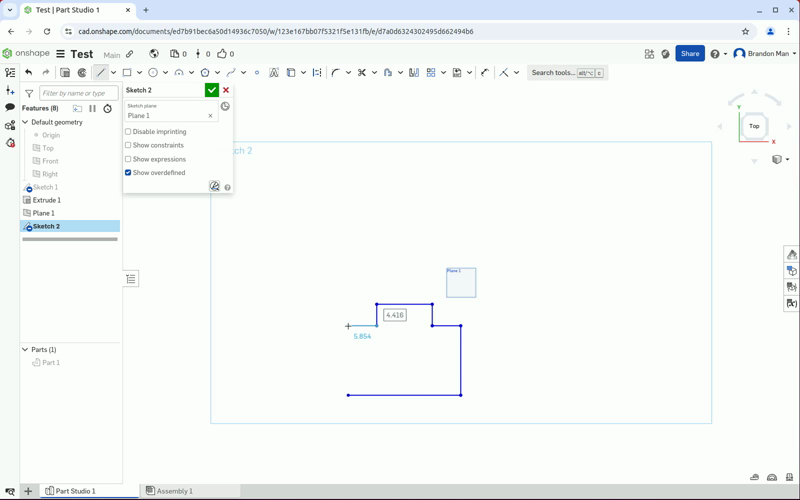
click(348, 325)
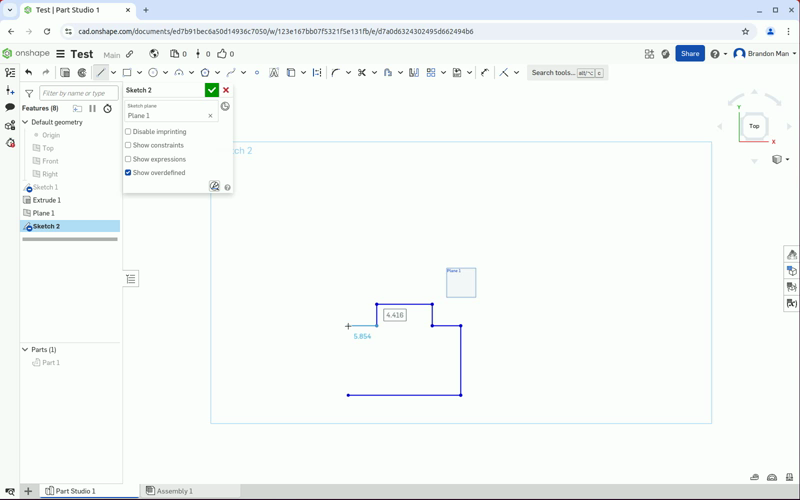
key_up(shift)
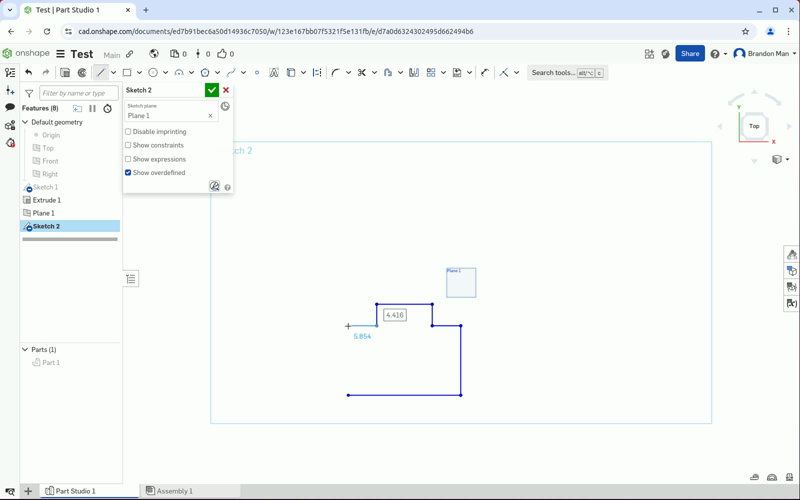
key_down(shift)
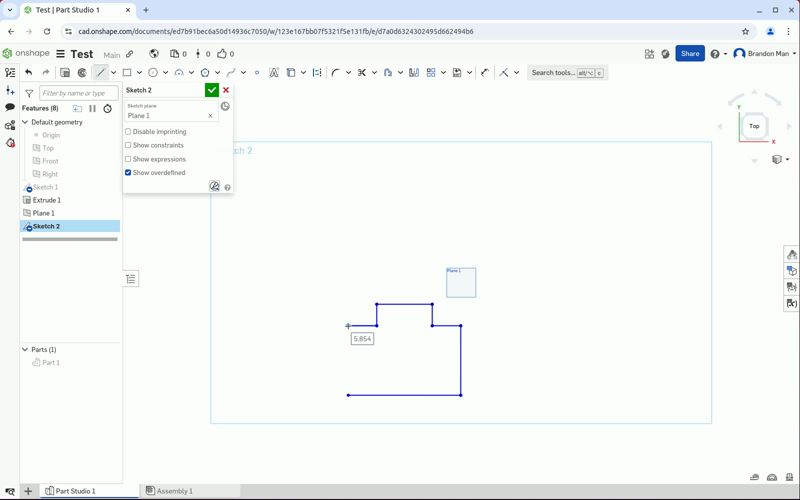
mouse_move(348, 395)
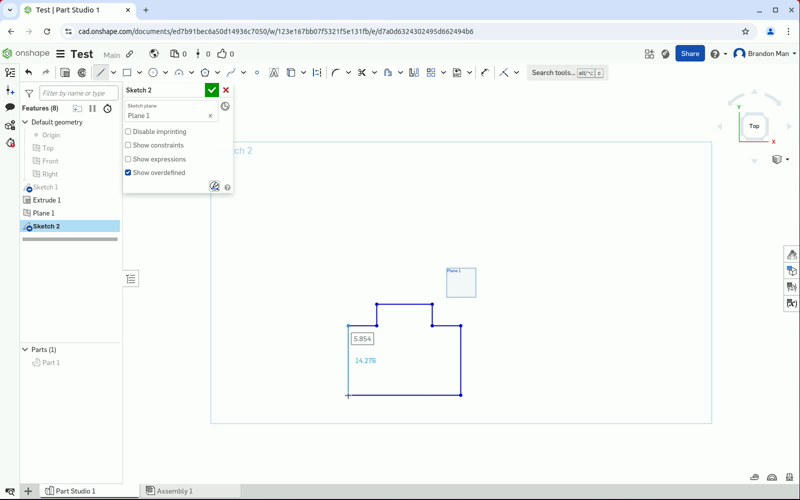
key_up(shift)
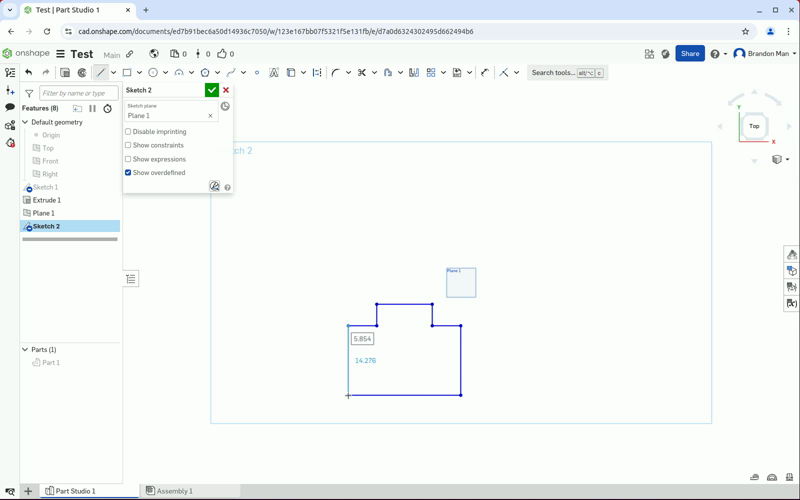
click(348, 395)
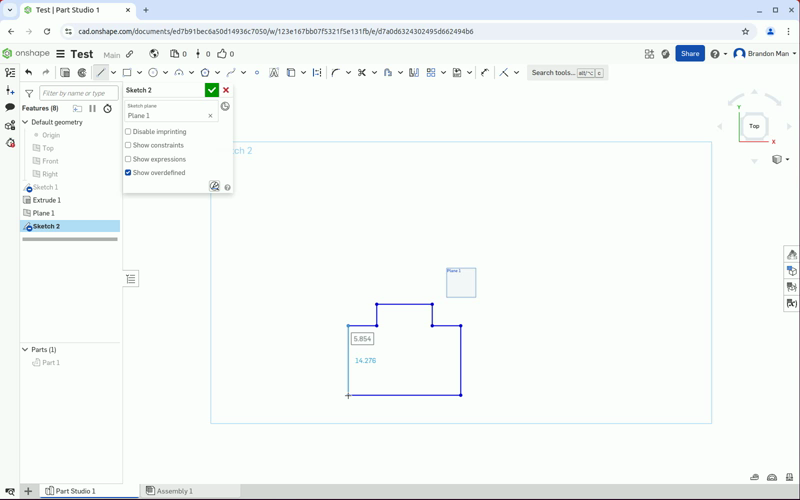
key(esc)
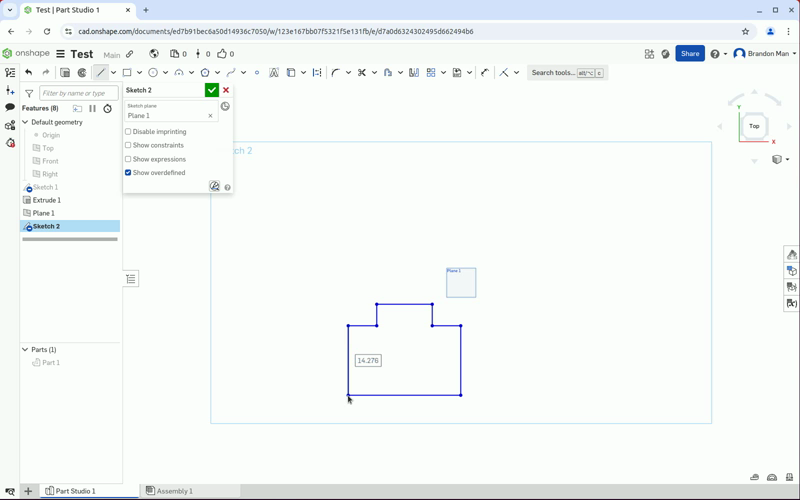
mouse_move(359, 359)
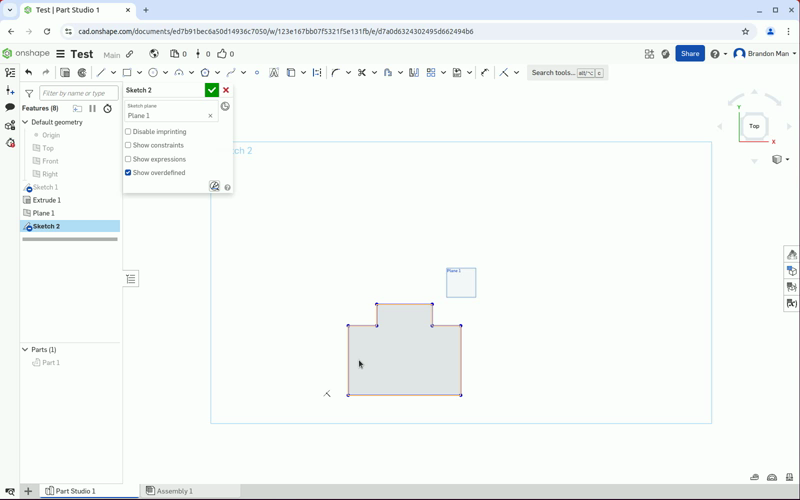
click(359, 359)
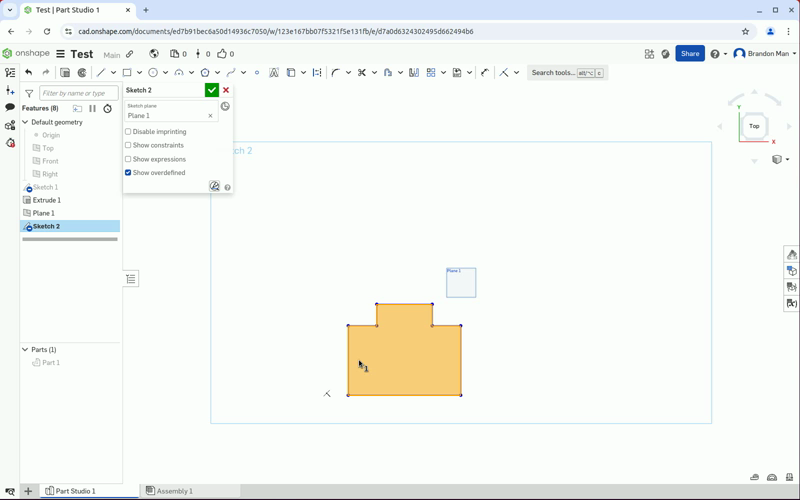
mouse_move(73, 352)
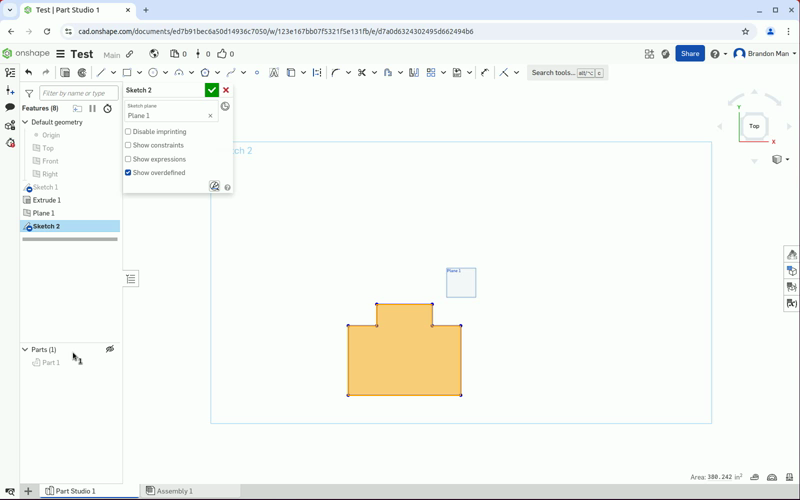
key(shift+y)
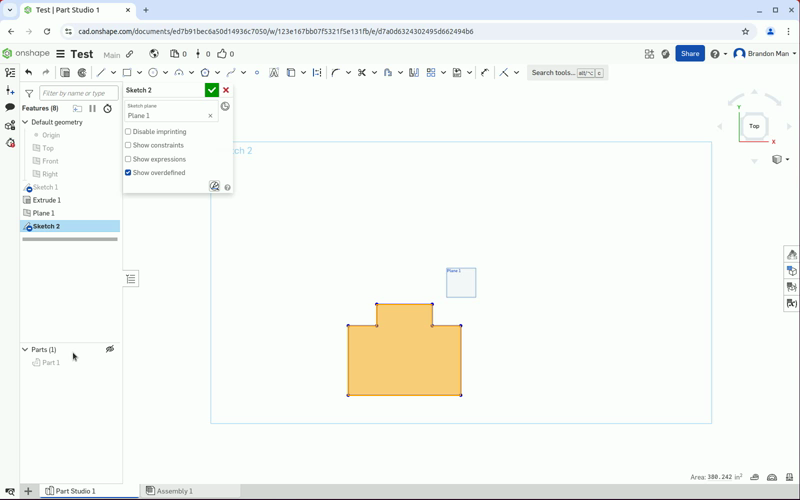
key(shift+e)
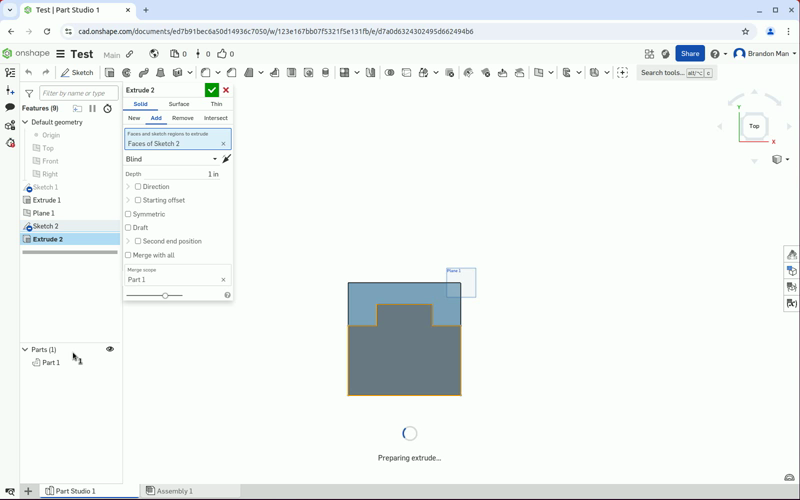
mouse_move(143, 106)
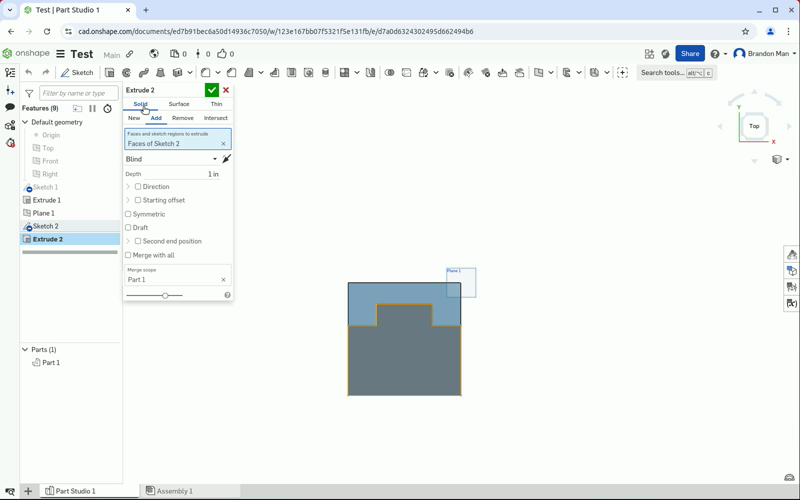
click(143, 106)
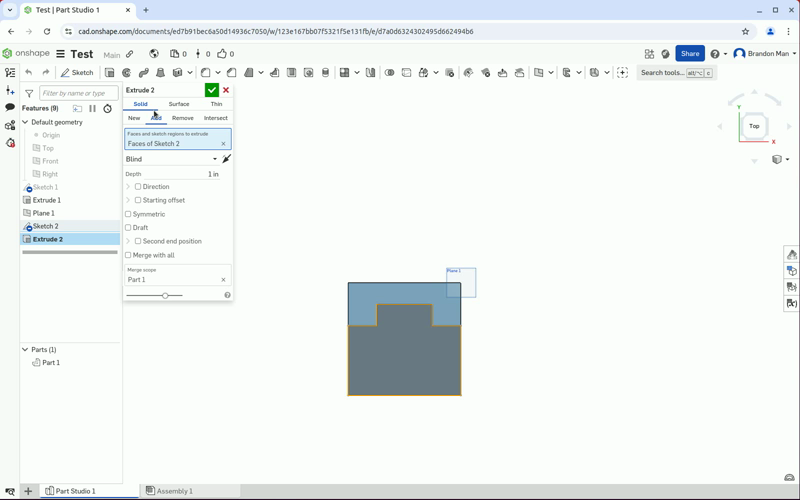
mouse_move(186, 120)
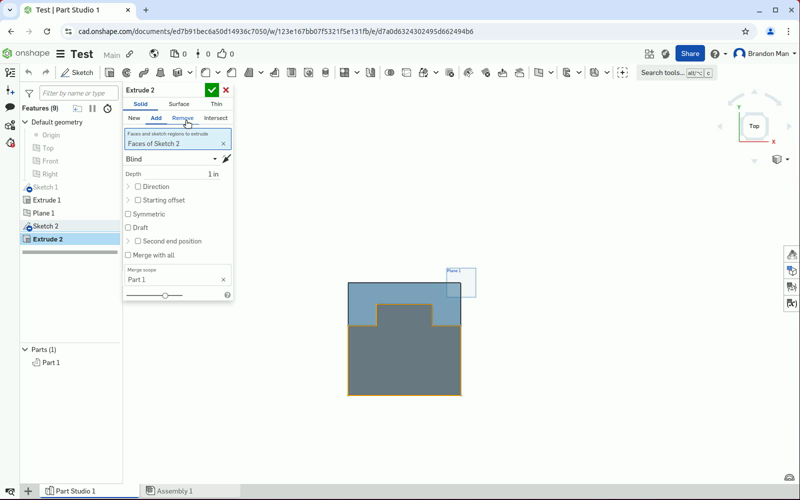
click(186, 120)
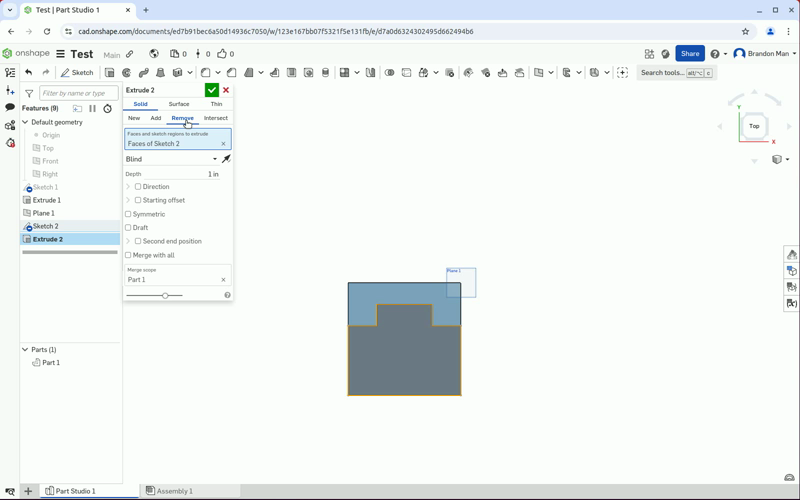
key(tab, 4)
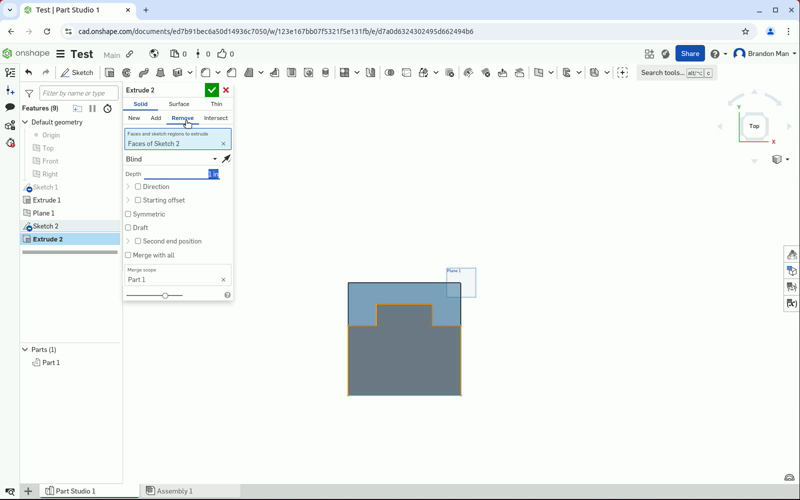
text(17.331)
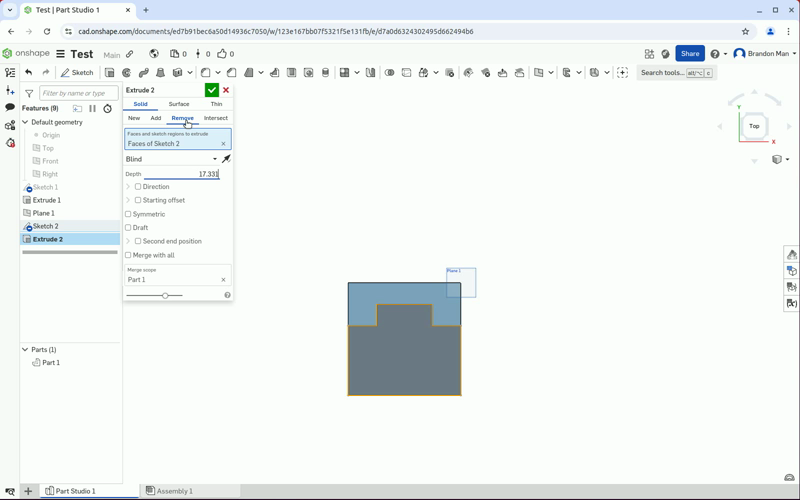
key(tab, 6)
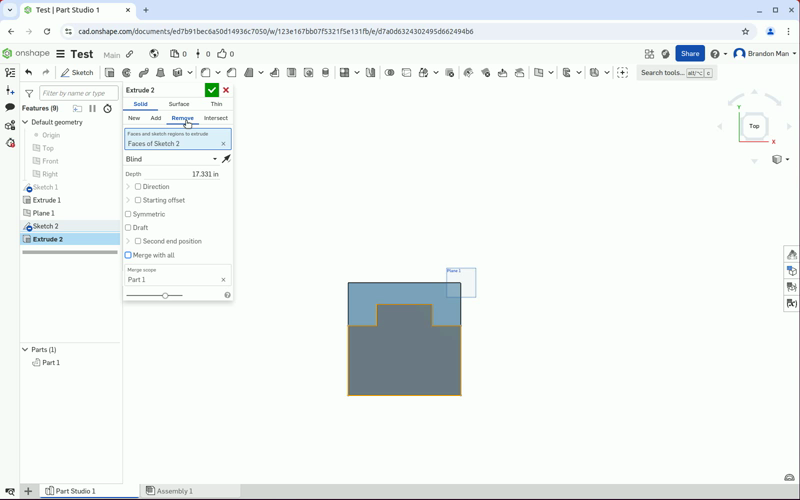
key(space)
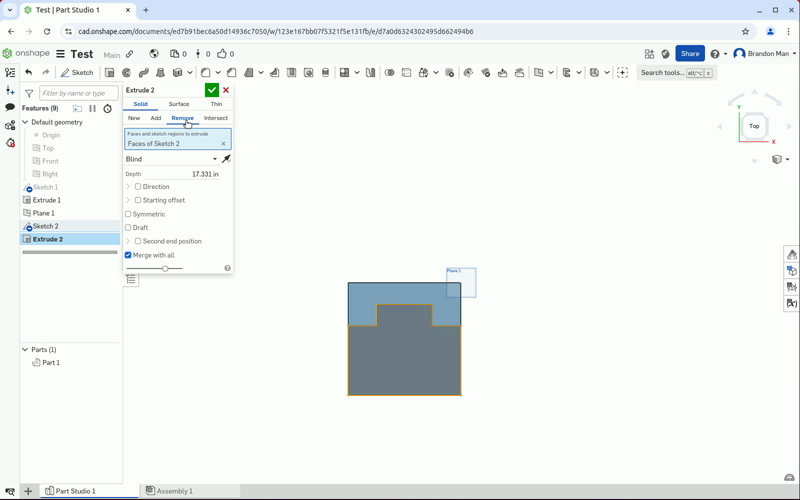
key(enter)
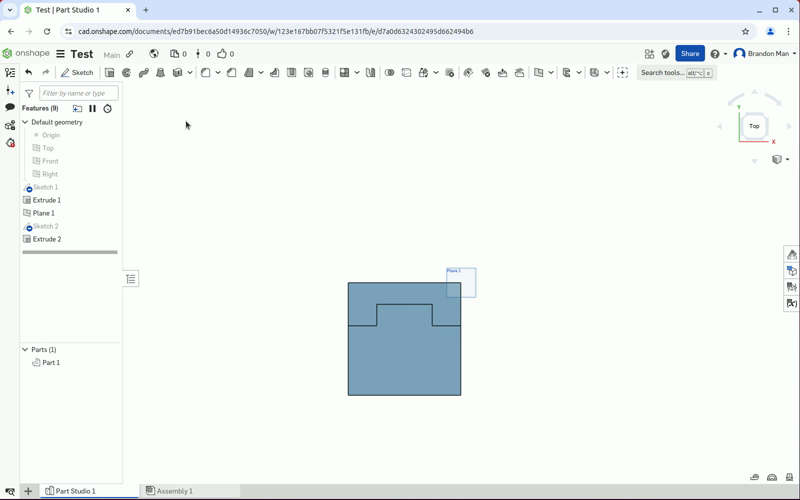
key(shift+h)
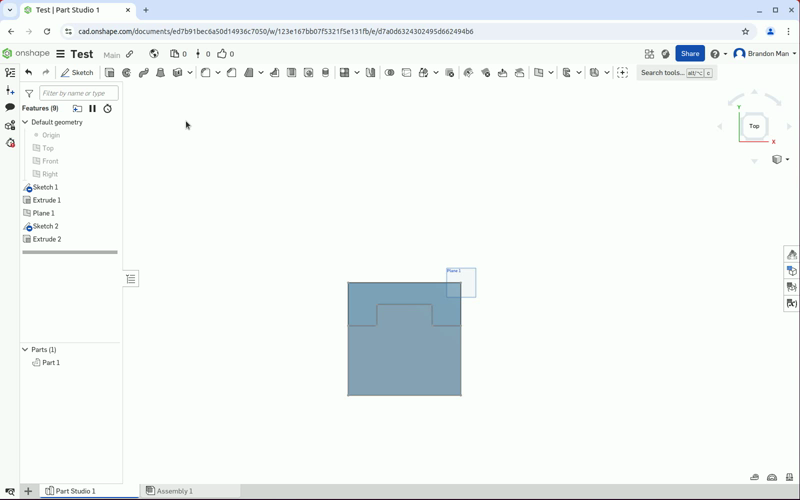
key(shift+h)
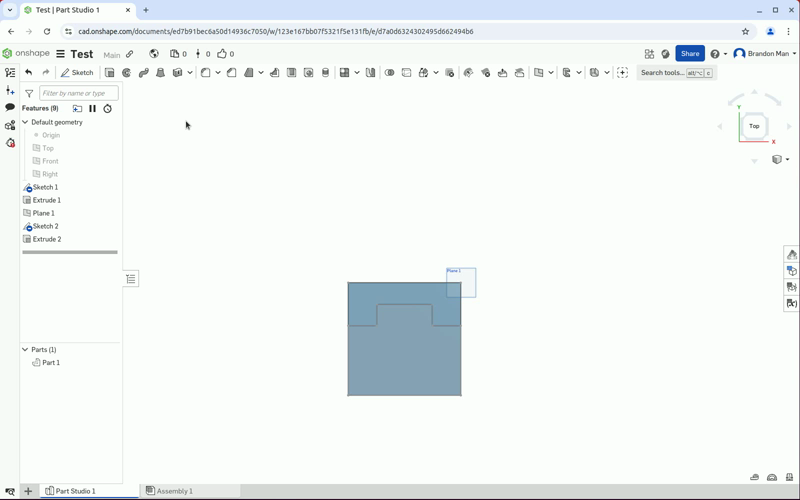
key(shift+7)
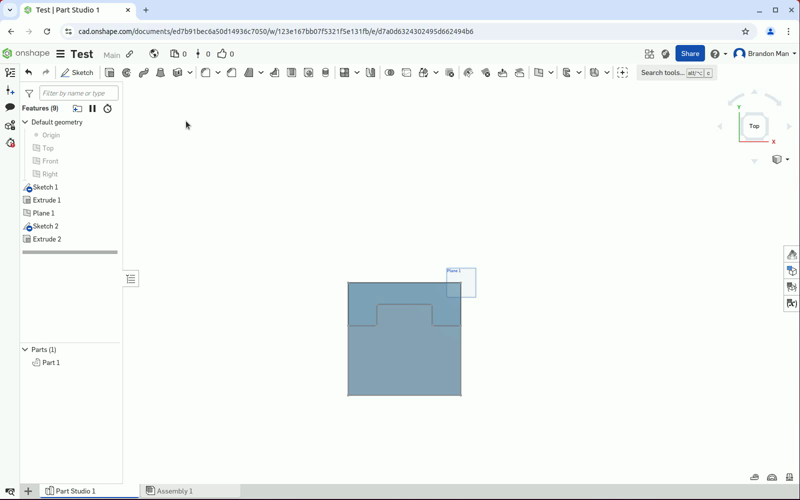
key(up, 3)
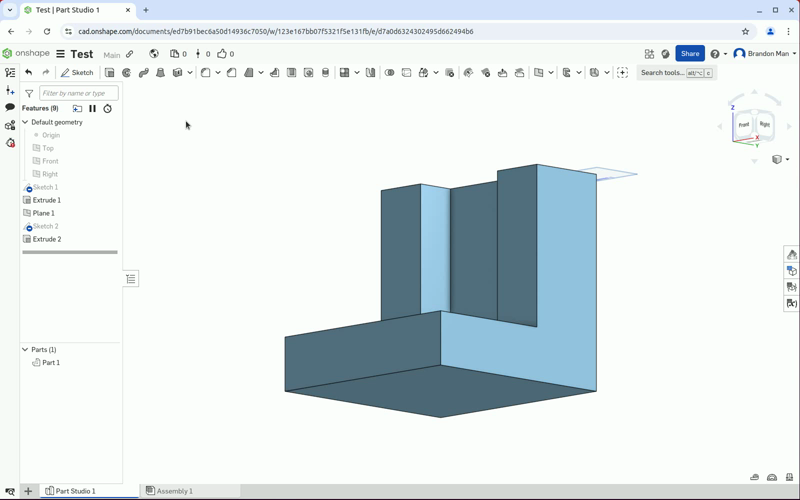
key(left, 3)
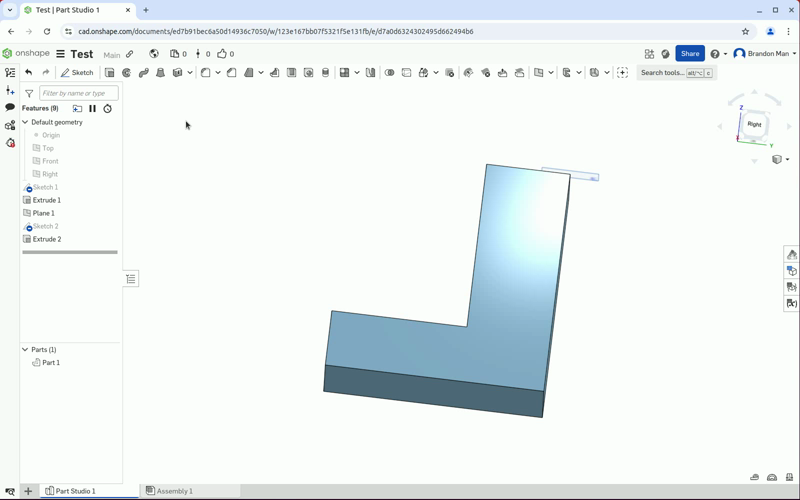
key(right, 3)
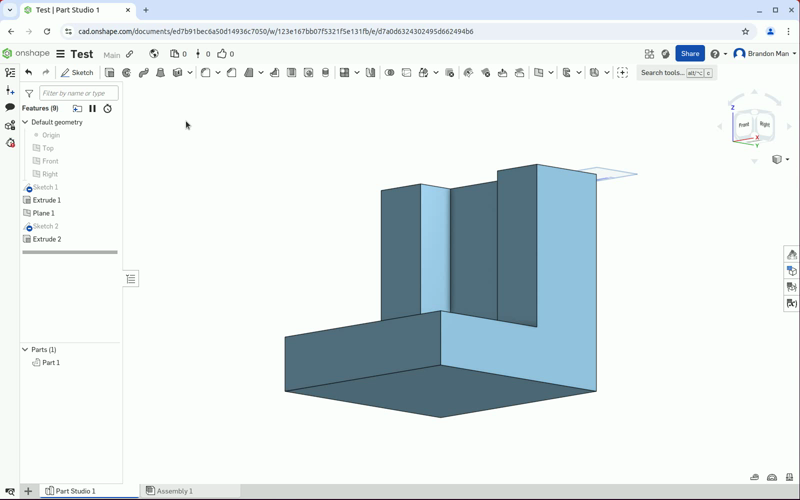
key(down, 3)
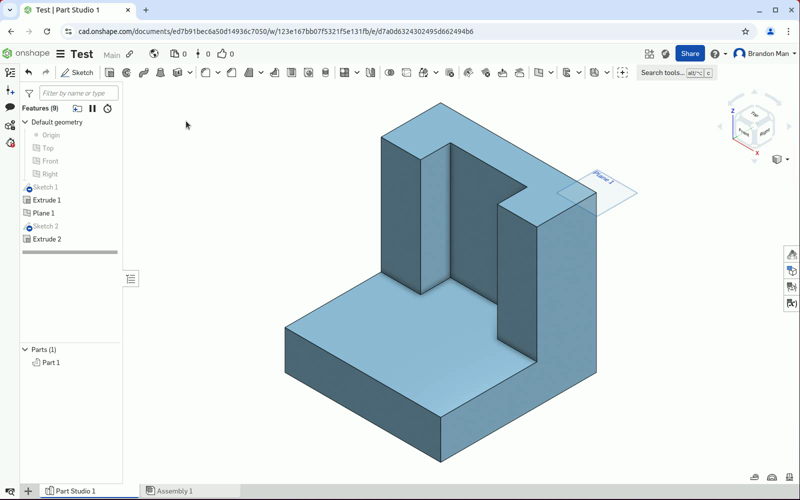
mouse_move(73, 189)
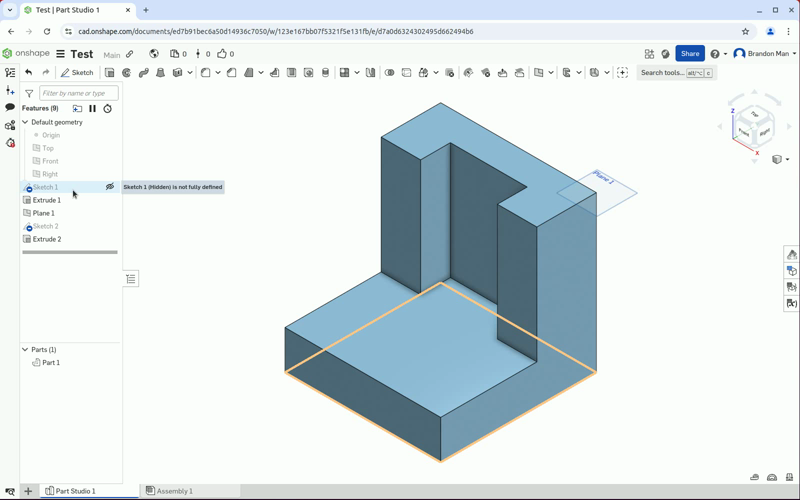
click(73, 189)